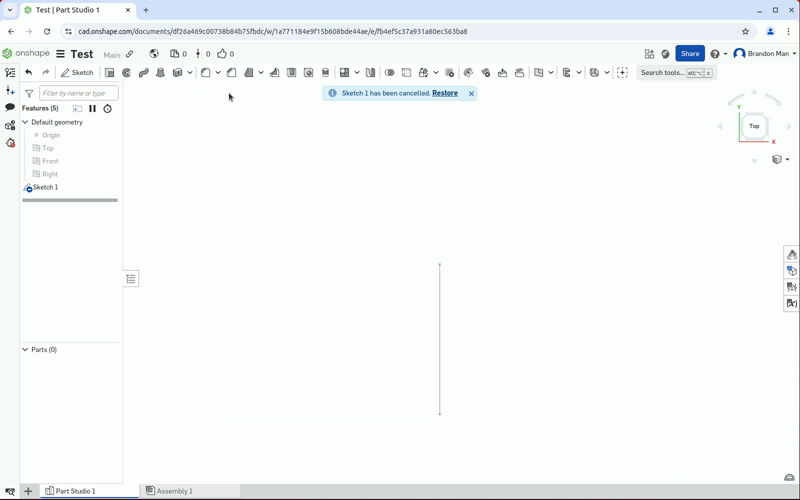
key(shift+h)
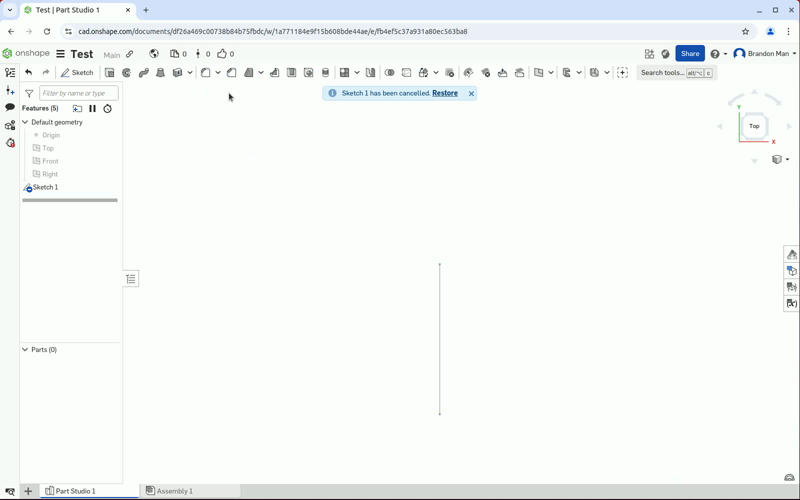
key(shift+s)
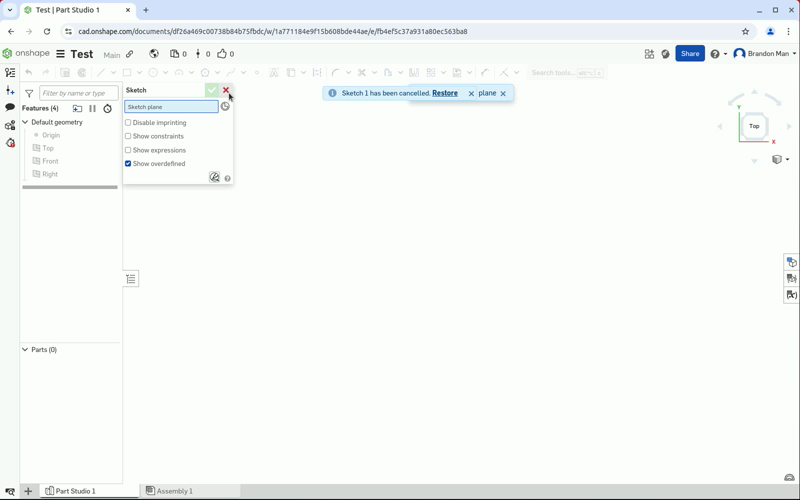
mouse_move(73, 150)
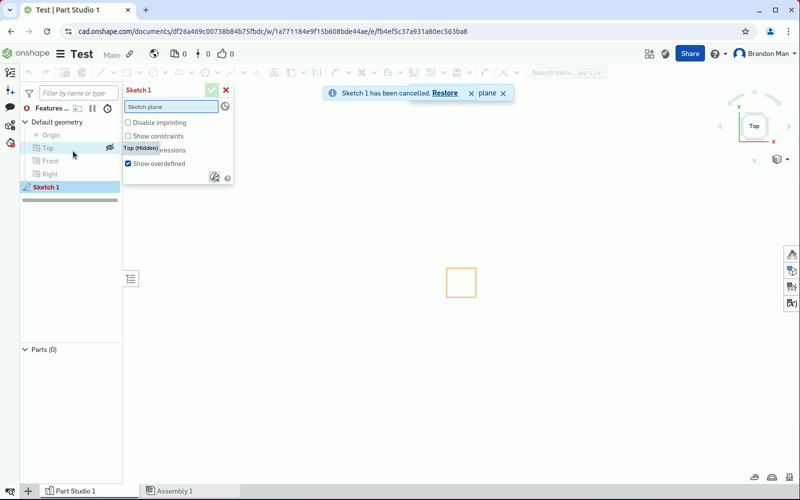
click(73, 150)
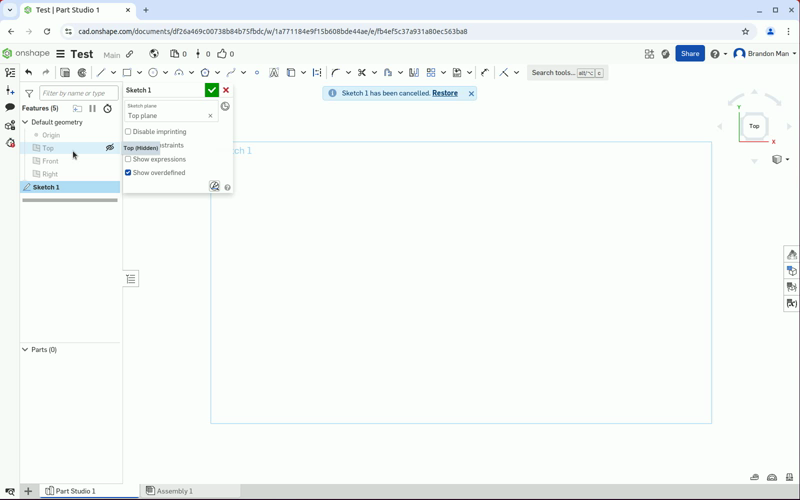
mouse_move(73, 352)
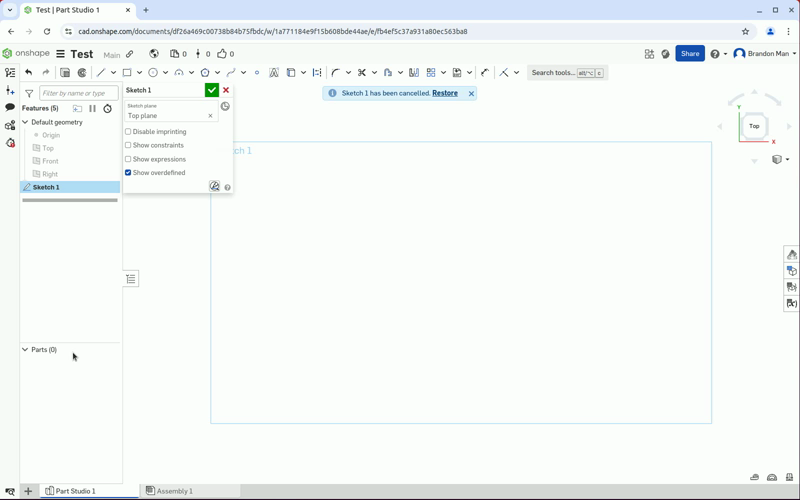
key(y)
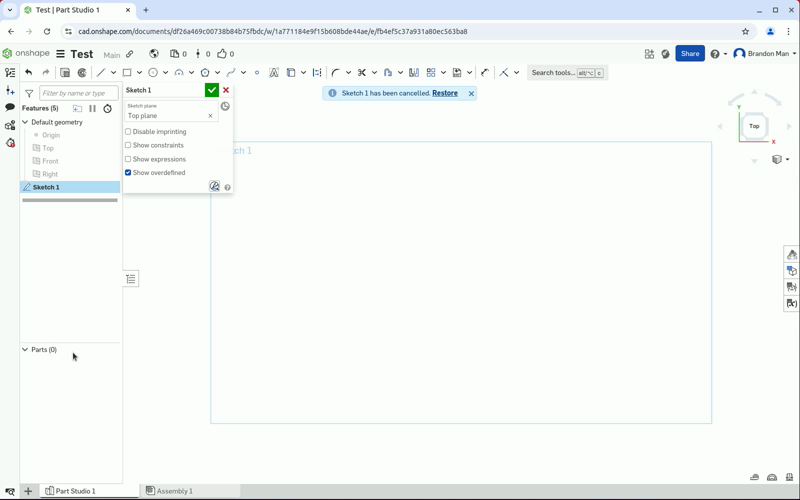
key(l)
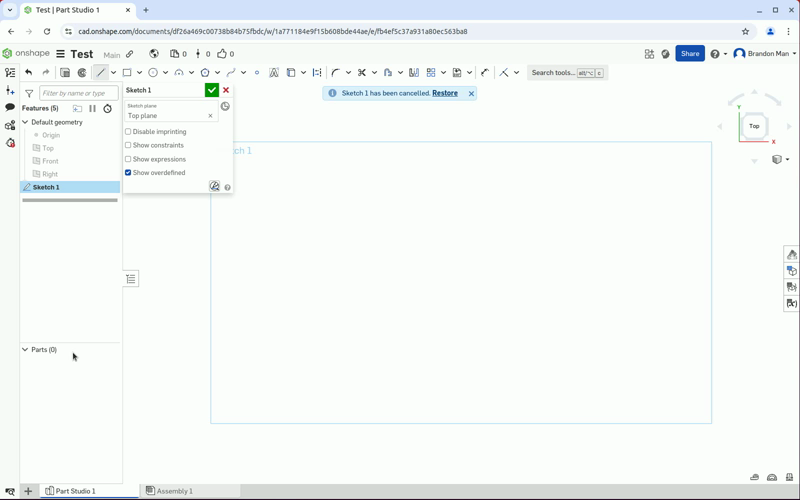
key_down(shift)
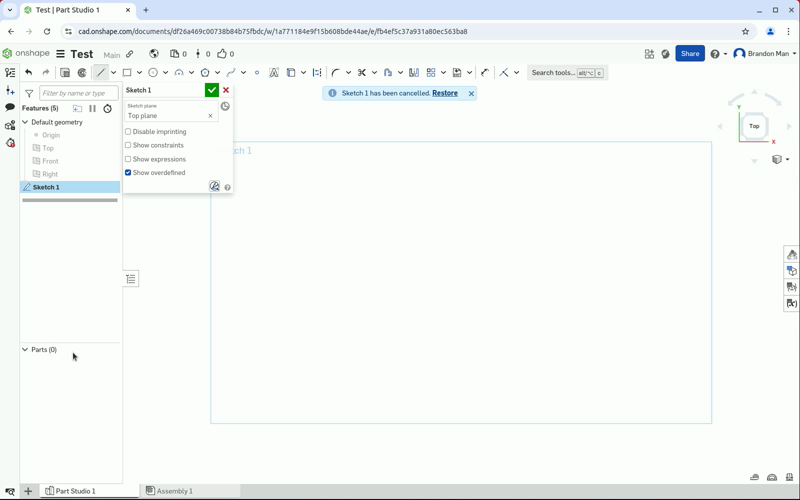
mouse_move(348, 319)
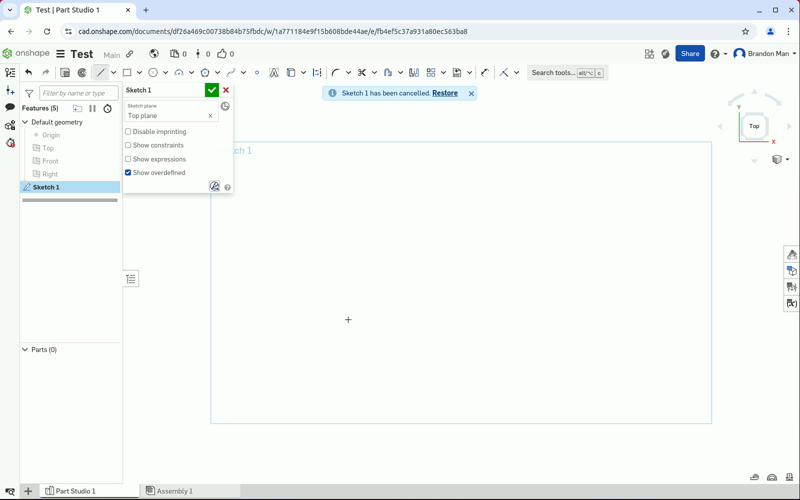
click(348, 319)
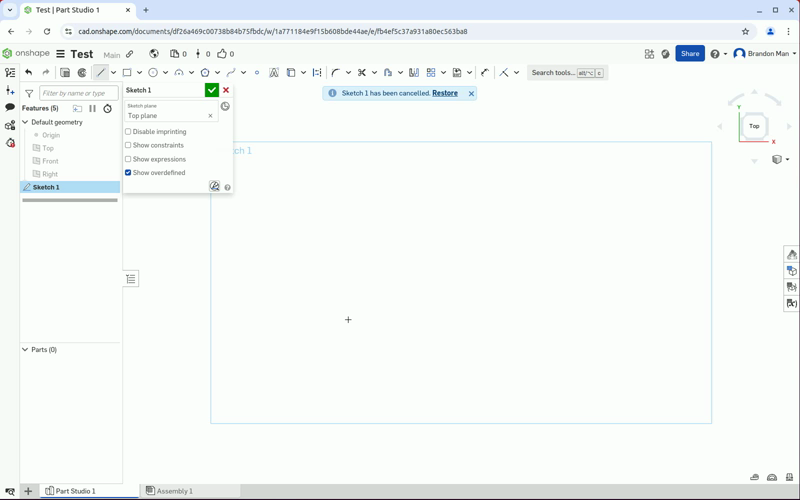
key_up(shift)
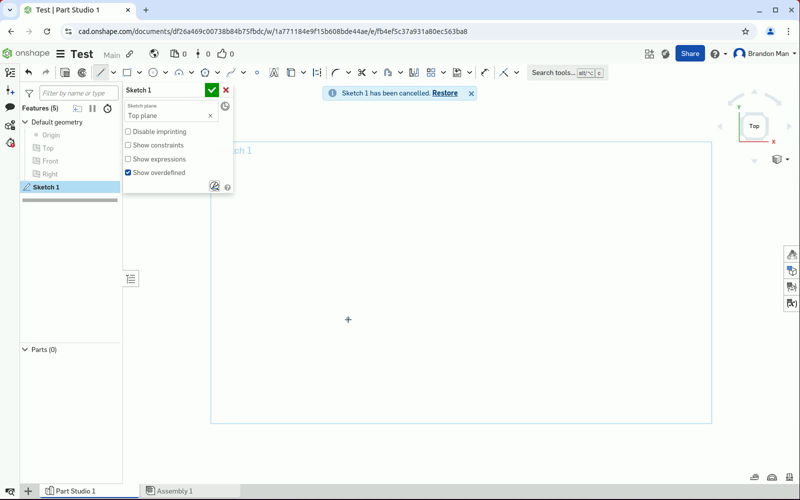
key_down(shift)
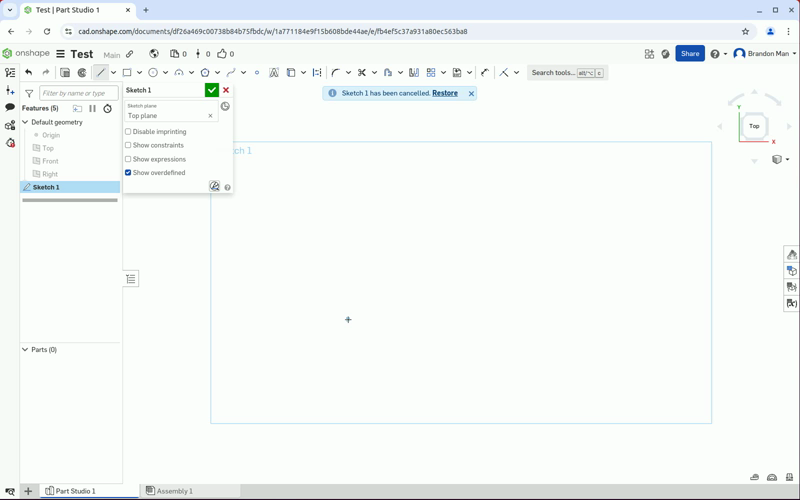
mouse_move(378, 319)
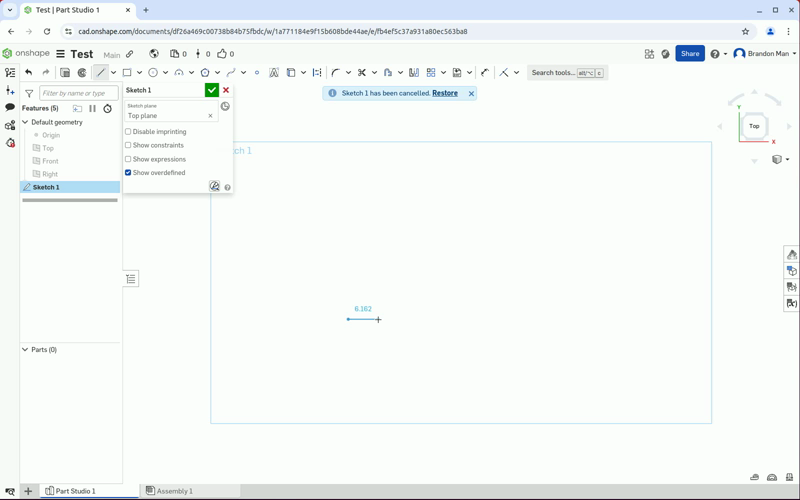
mouse_move(374, 319)
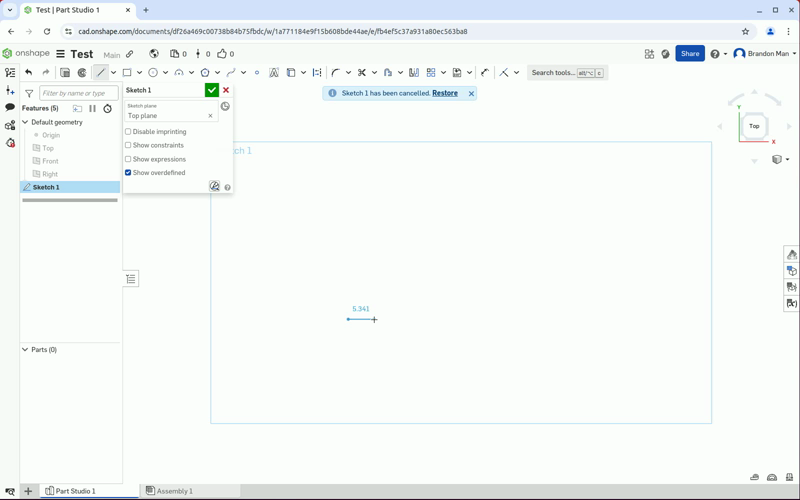
click(374, 319)
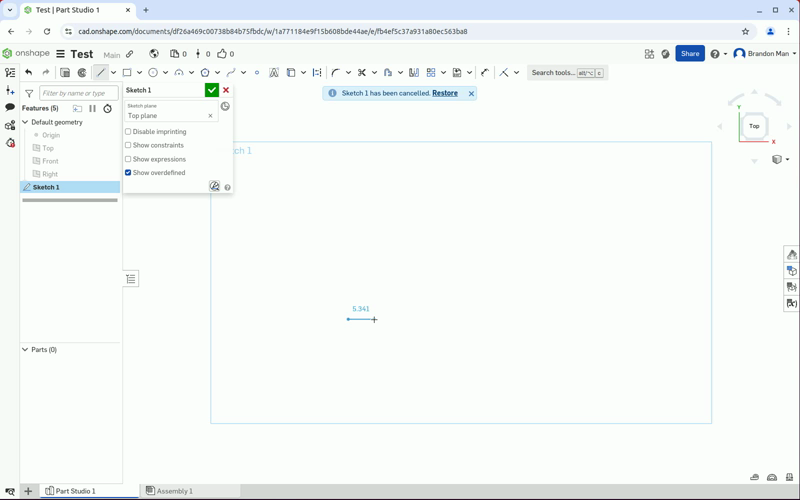
key_up(shift)
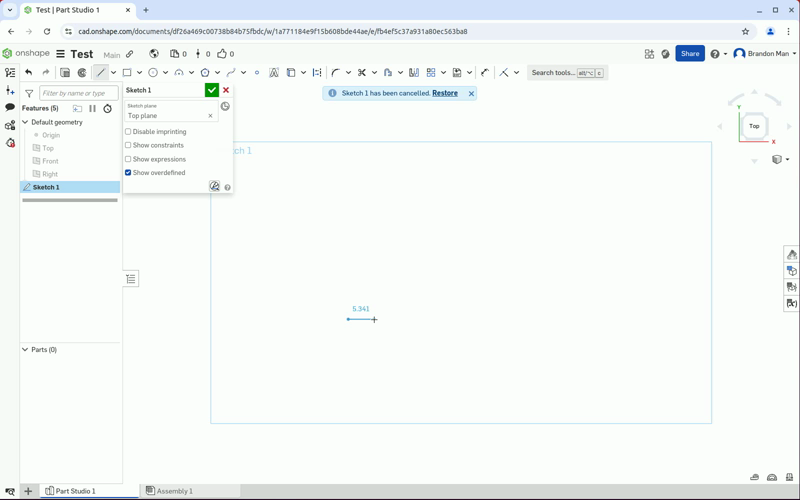
key_down(shift)
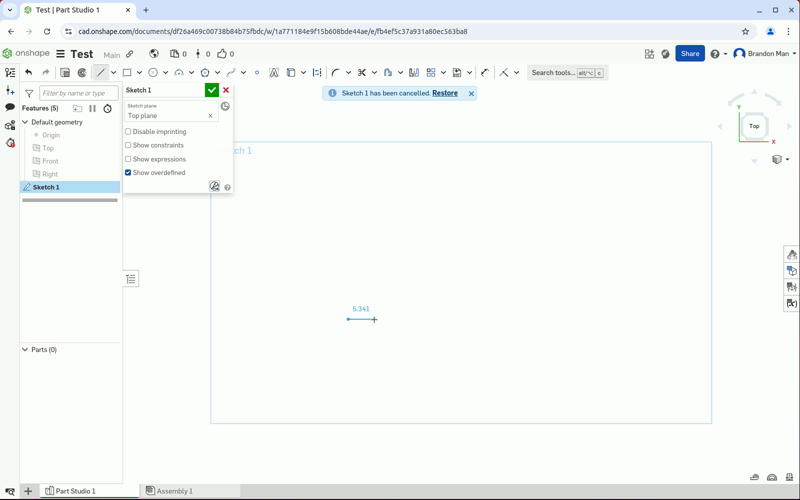
mouse_move(374, 196)
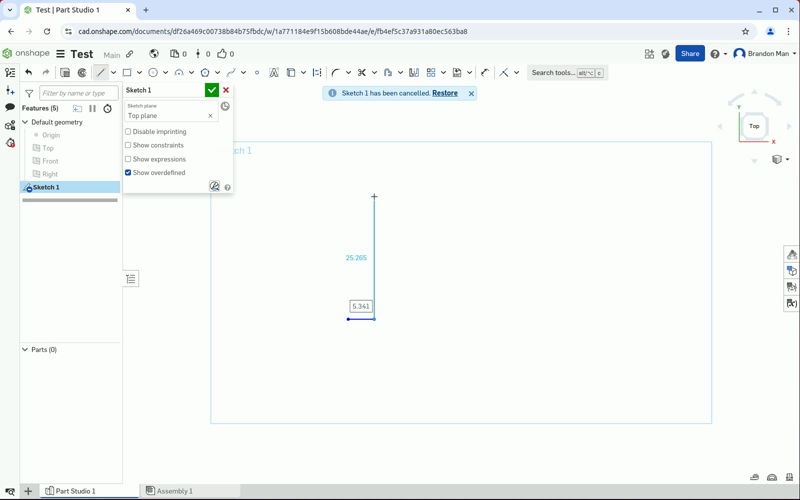
click(374, 196)
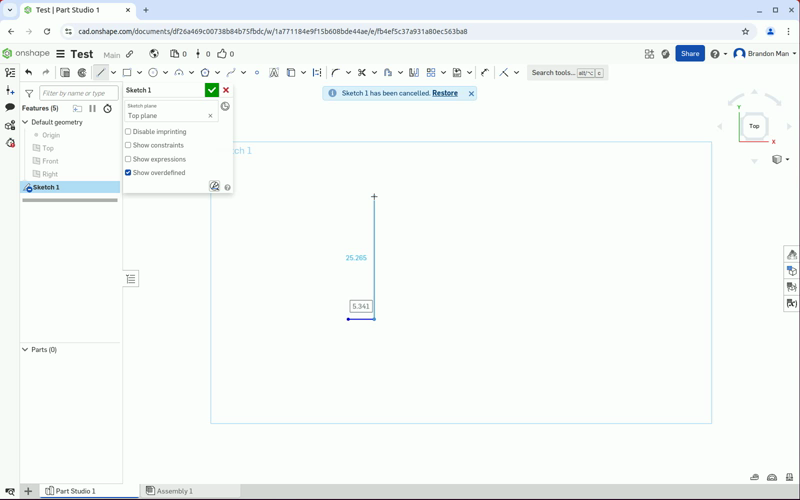
key_up(shift)
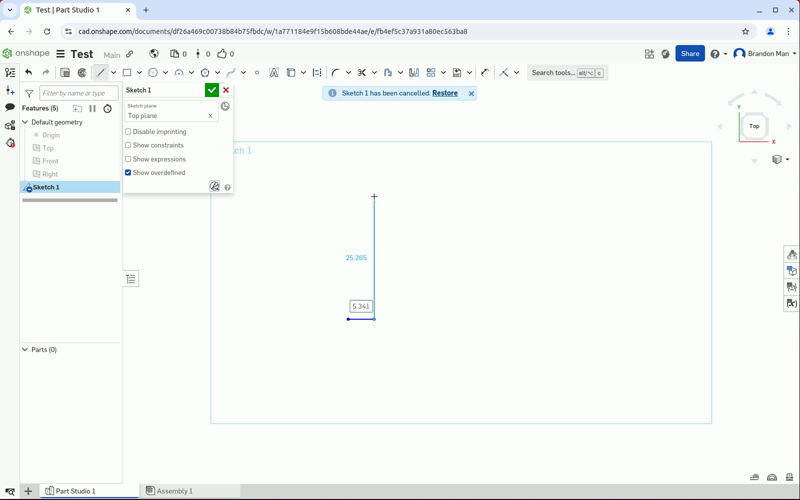
key_down(shift)
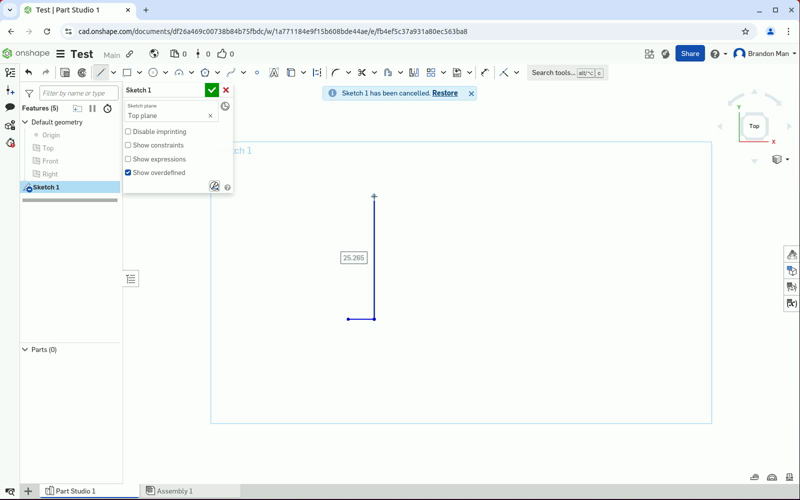
mouse_move(404, 196)
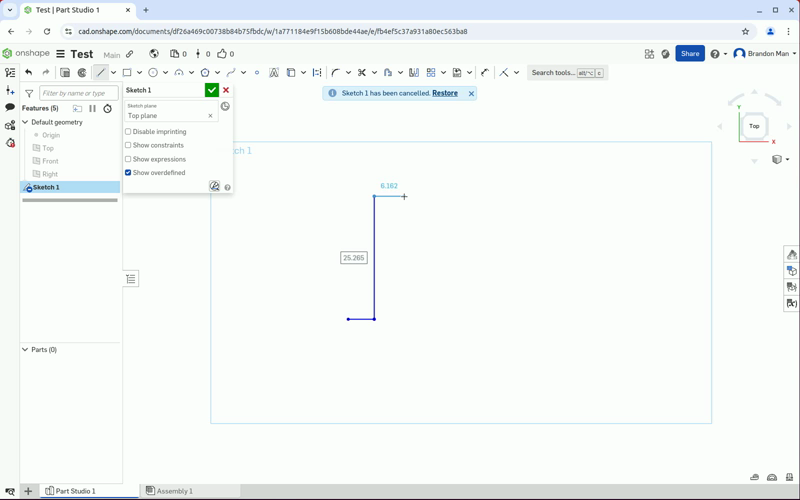
mouse_move(348, 196)
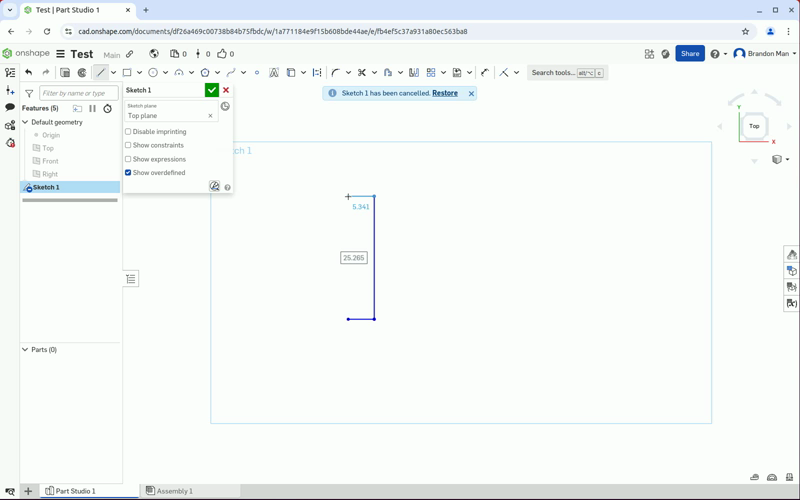
click(348, 196)
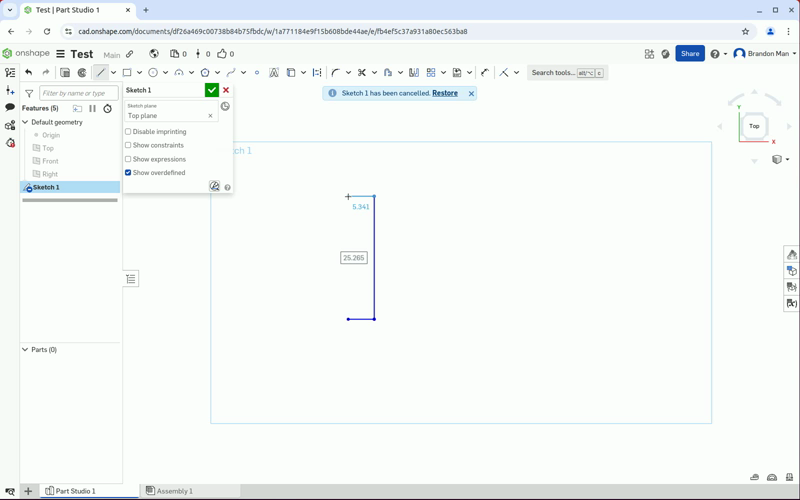
key_up(shift)
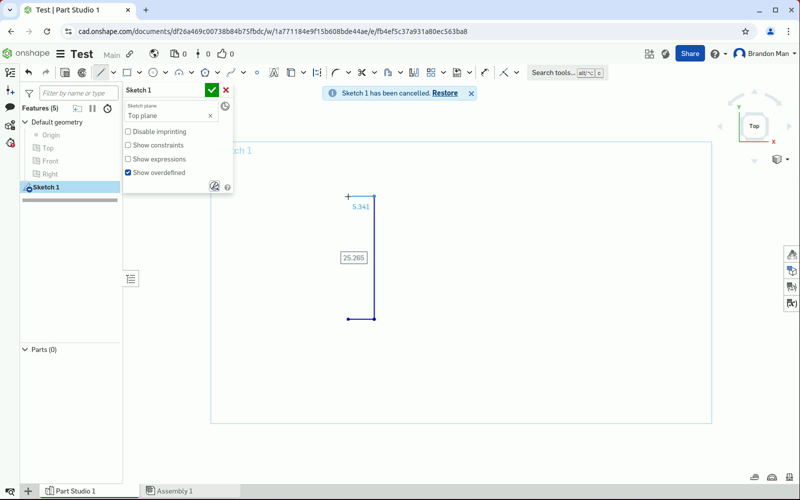
key_down(shift)
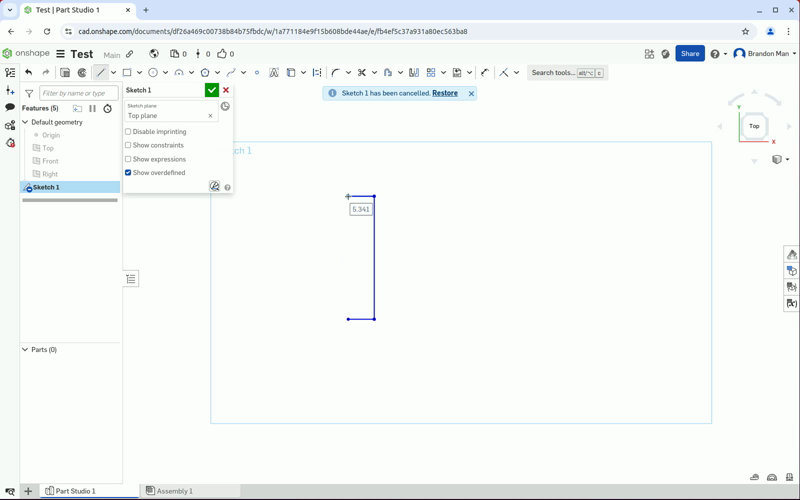
mouse_move(348, 319)
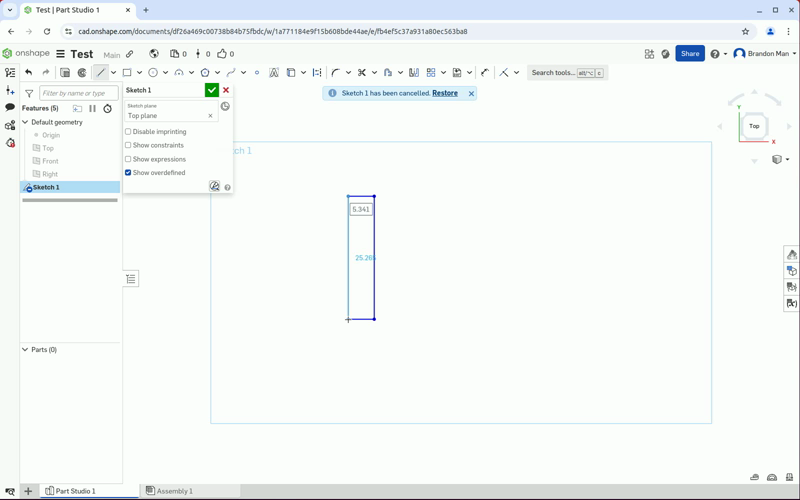
key_up(shift)
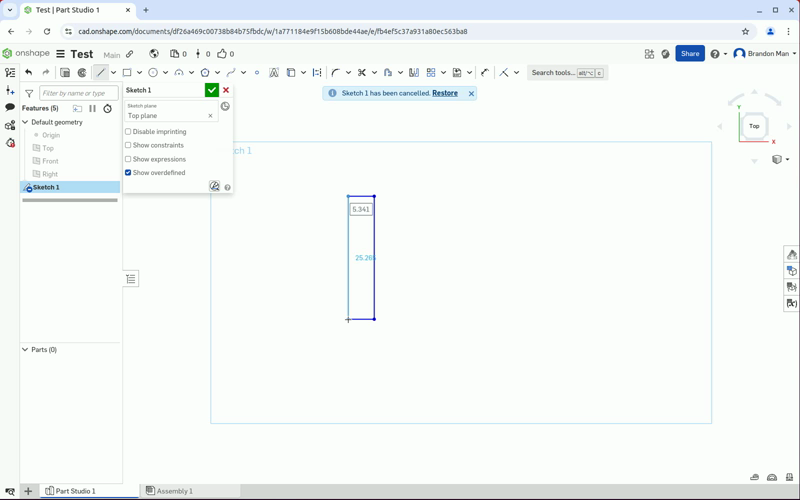
click(348, 319)
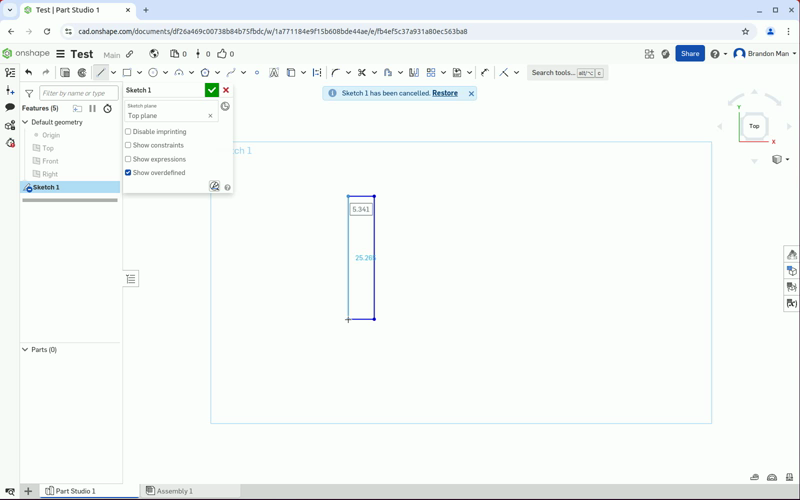
key(esc)
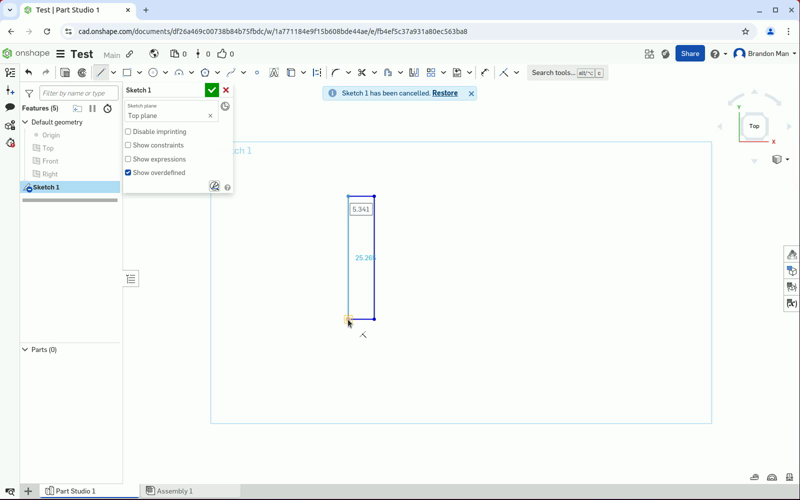
mouse_move(351, 297)
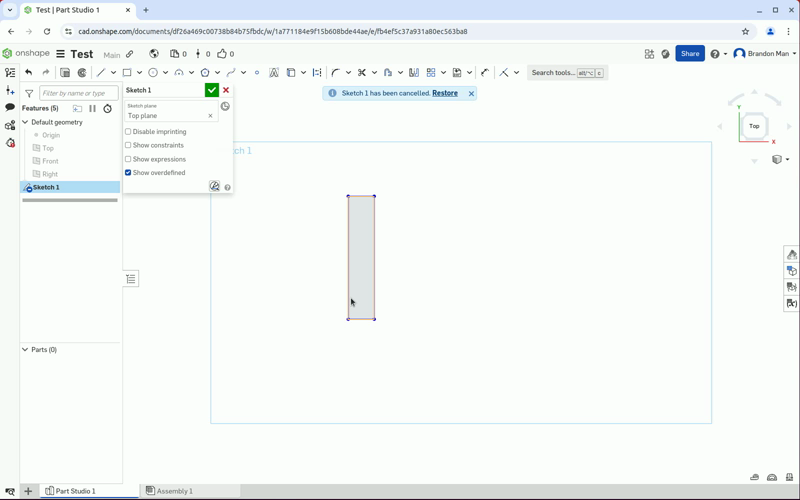
click(351, 297)
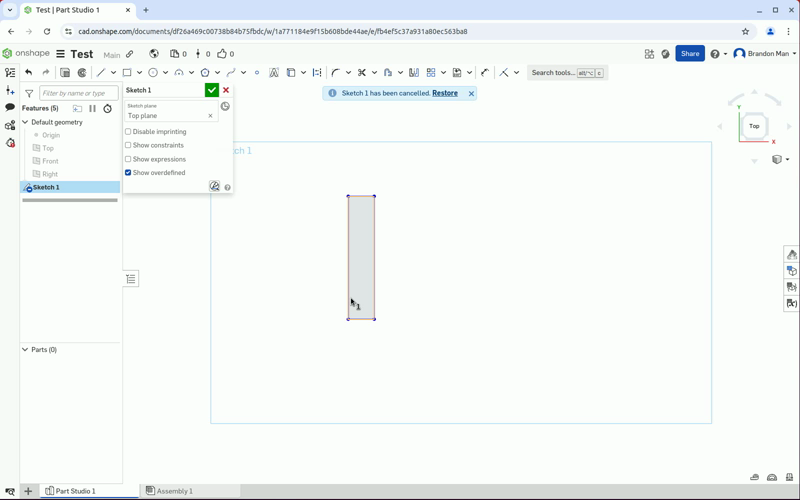
mouse_move(73, 352)
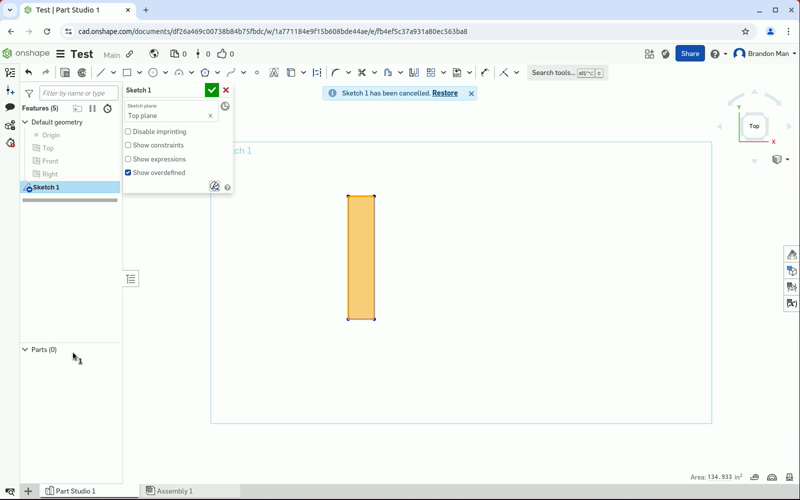
key(shift+y)
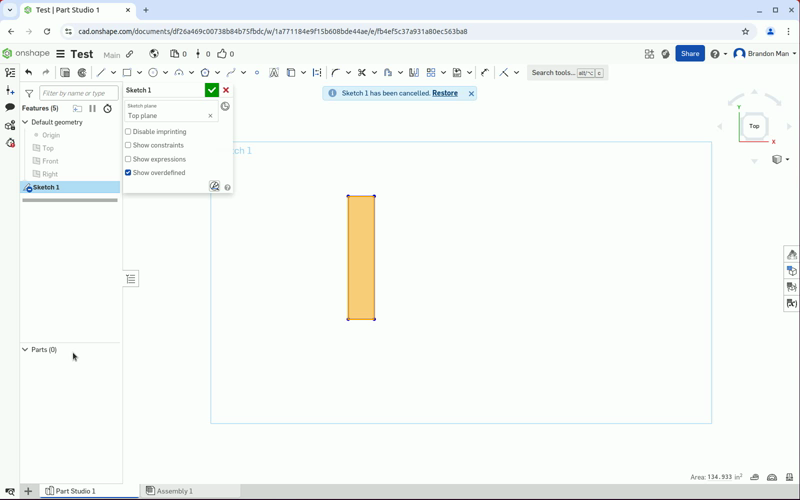
key(shift+e)
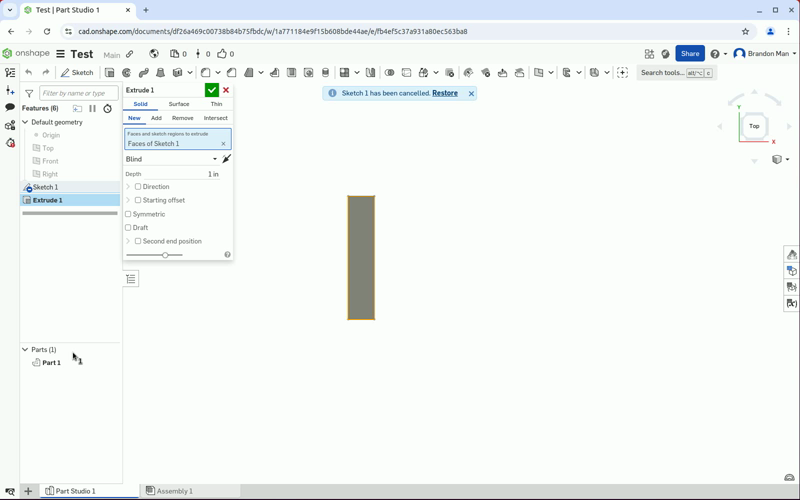
mouse_move(143, 106)
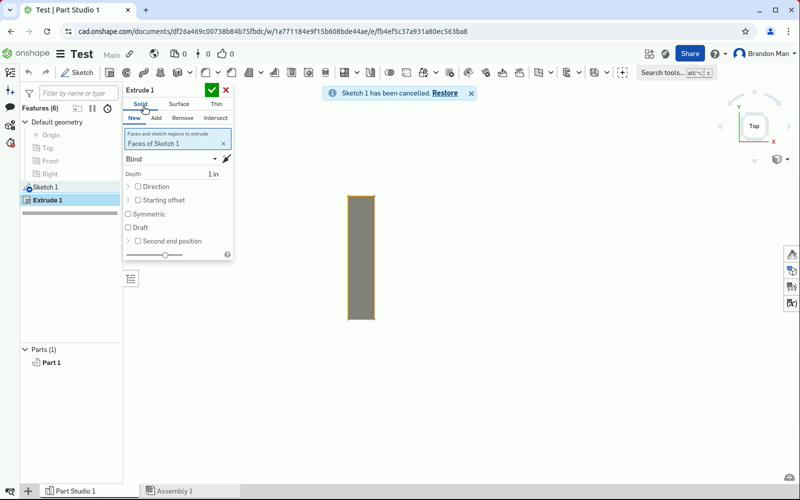
click(143, 106)
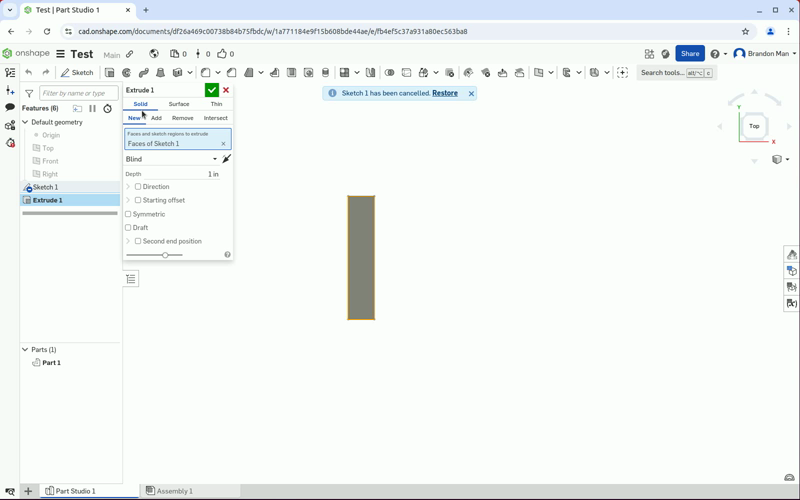
mouse_move(137, 120)
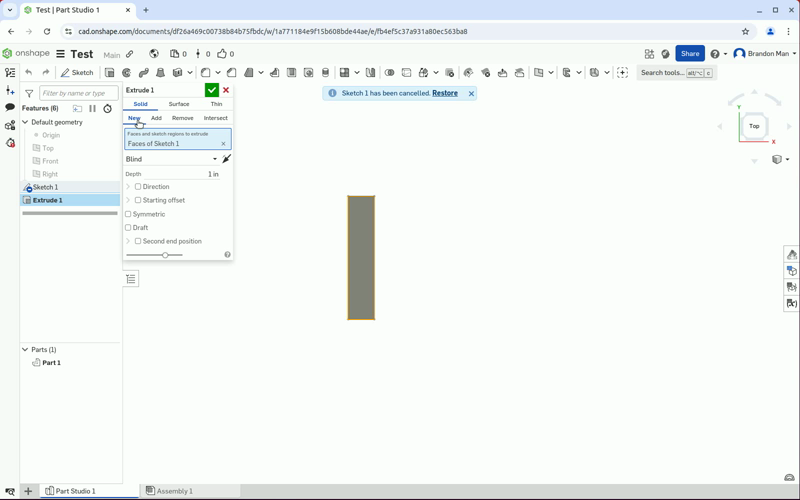
click(137, 120)
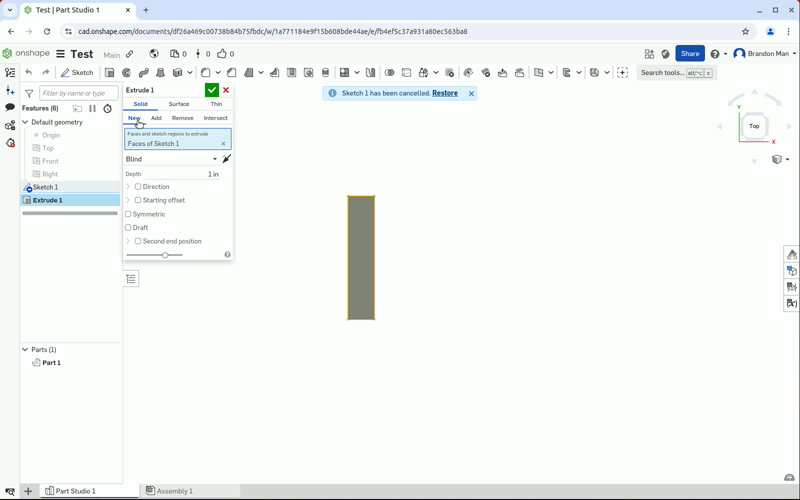
key(tab, 4)
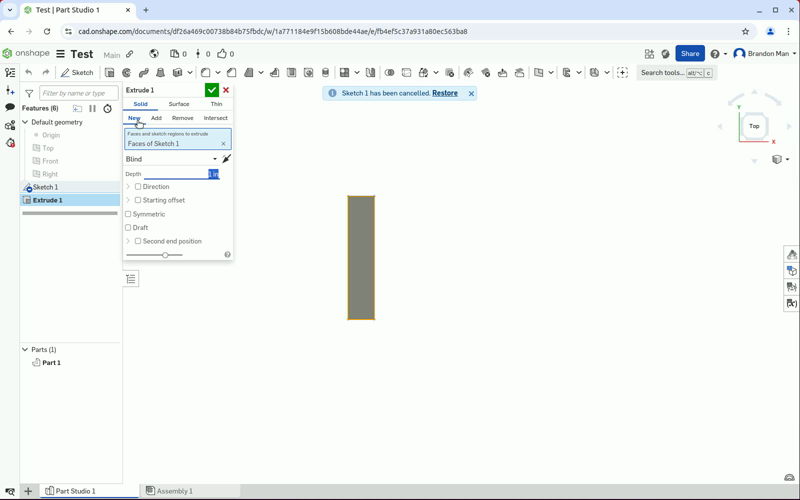
text(3.611)
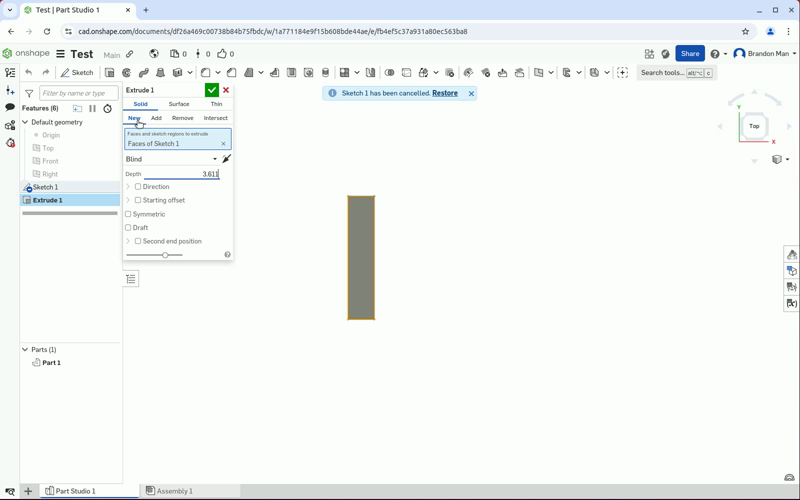
key(enter)
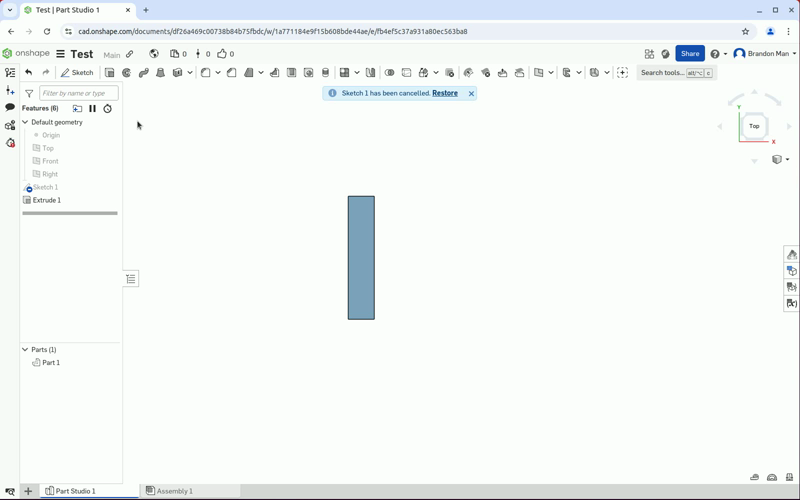
key(shift+h)
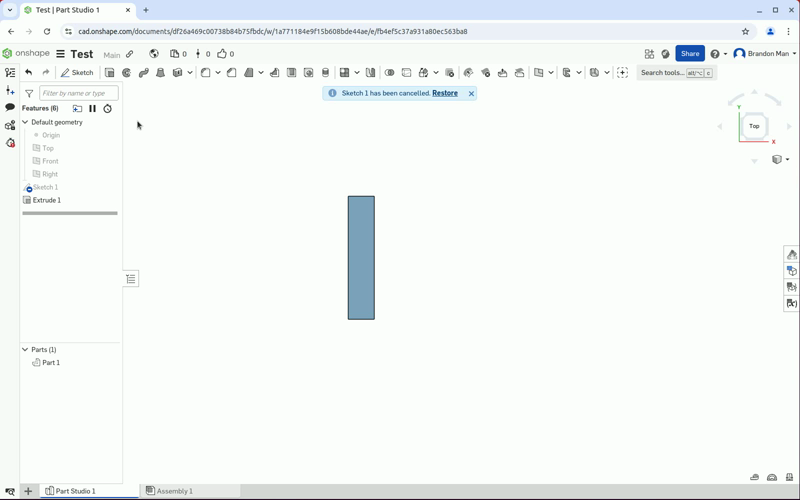
key(shift+h)
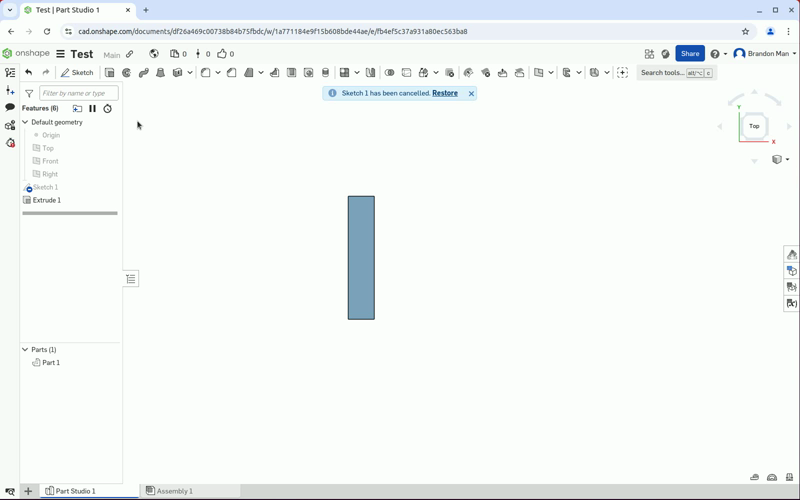
mouse_move(73, 189)
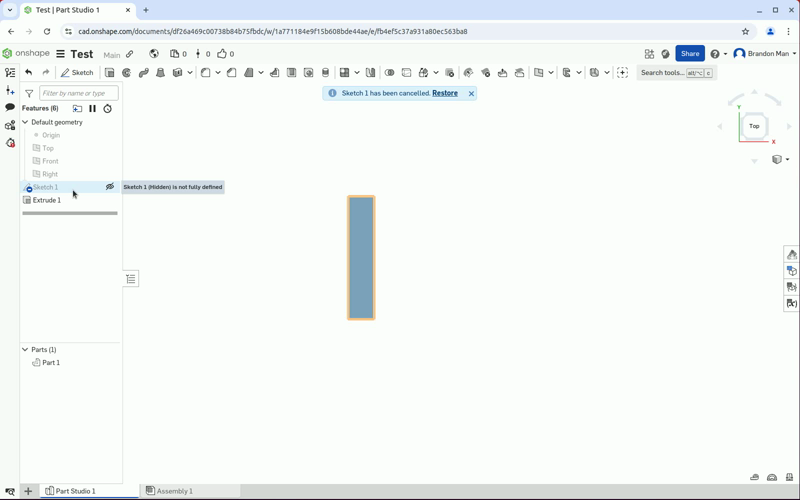
click(73, 189)
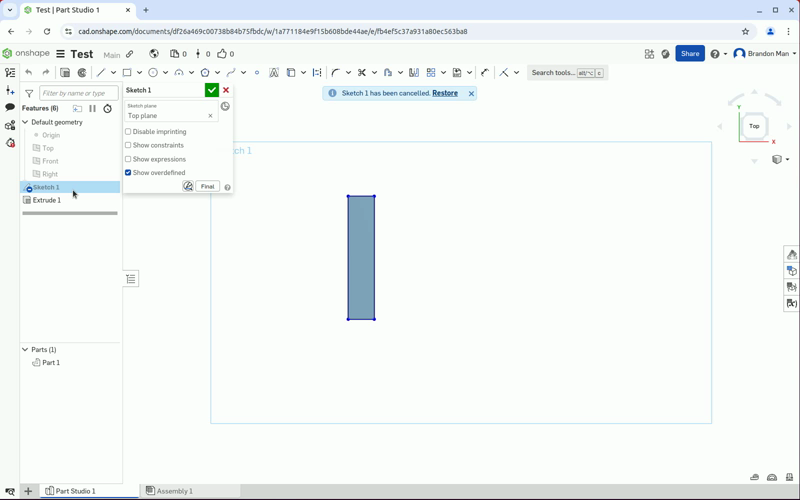
mouse_move(229, 92)
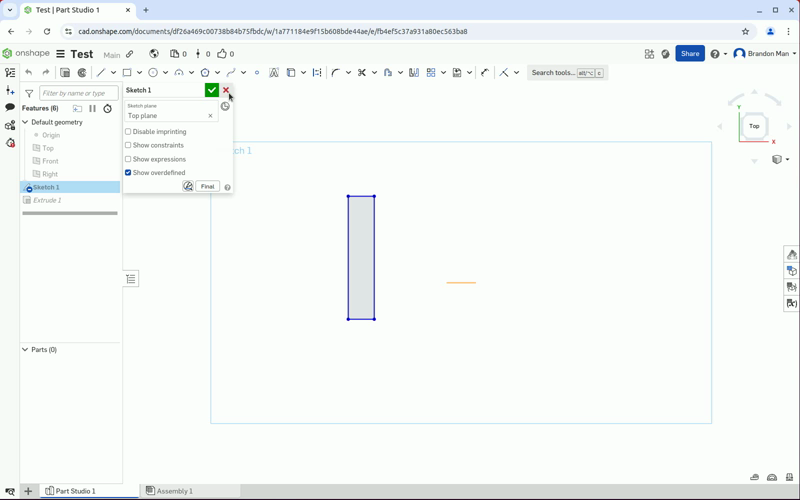
click(229, 92)
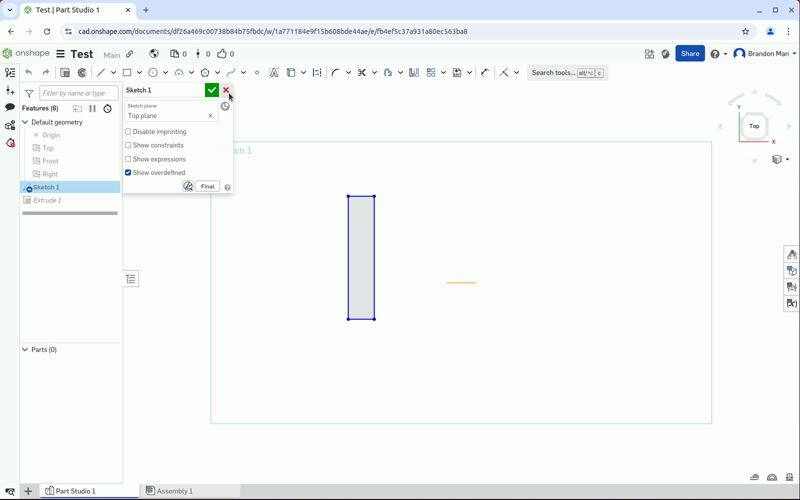
key(shift+s)
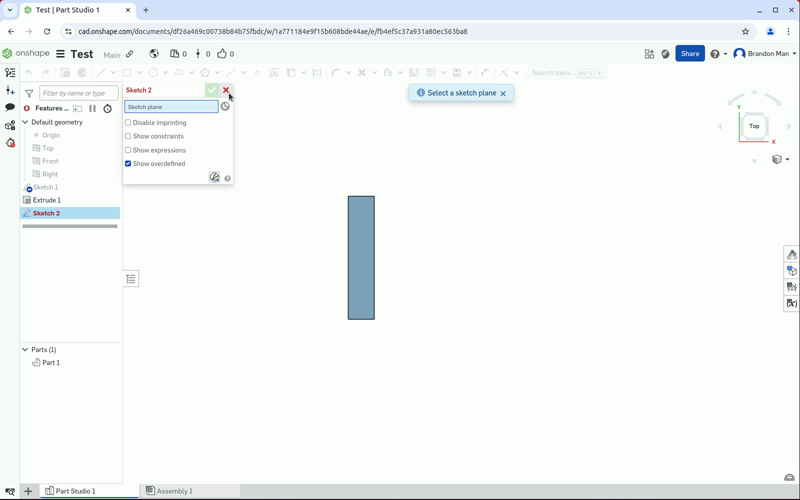
mouse_move(73, 150)
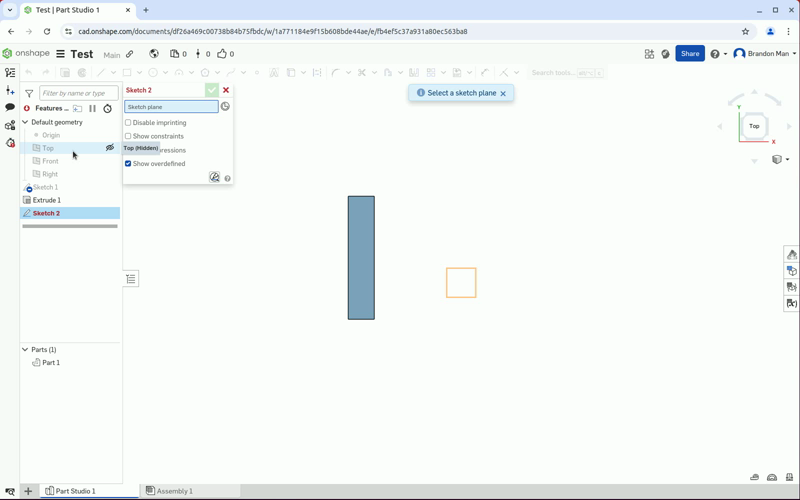
click(73, 150)
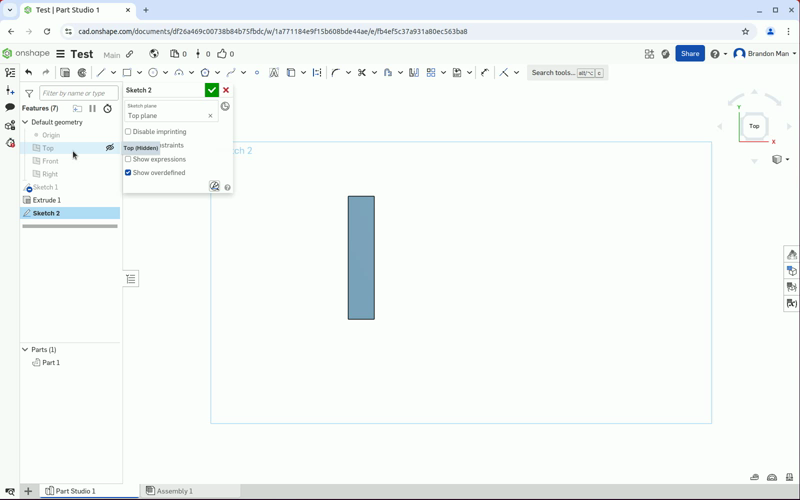
mouse_move(73, 352)
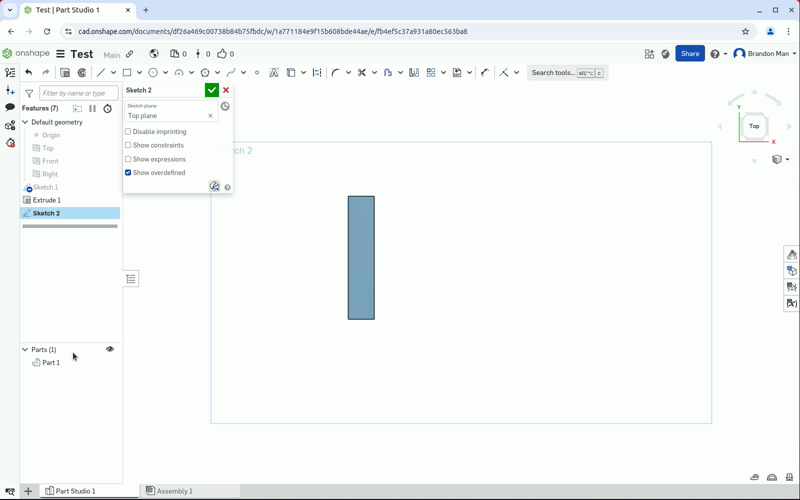
key(y)
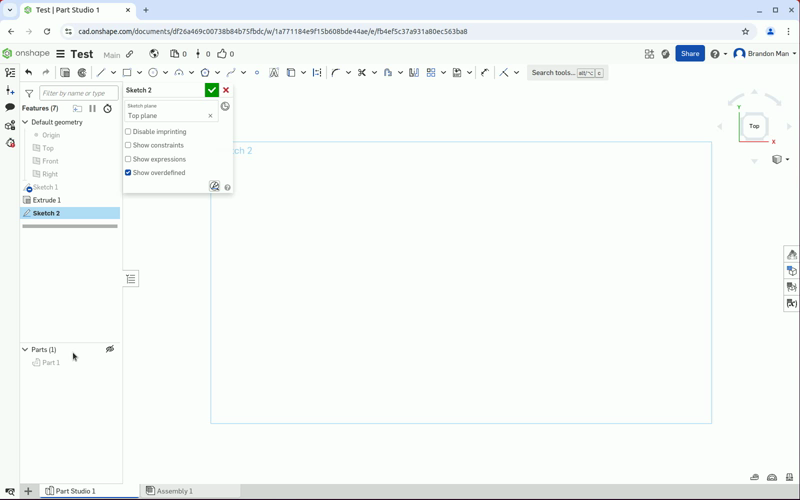
key(l)
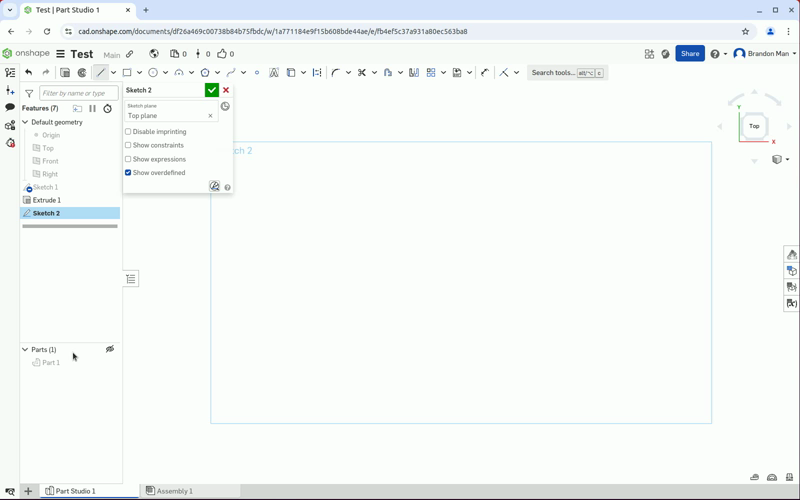
key_down(shift)
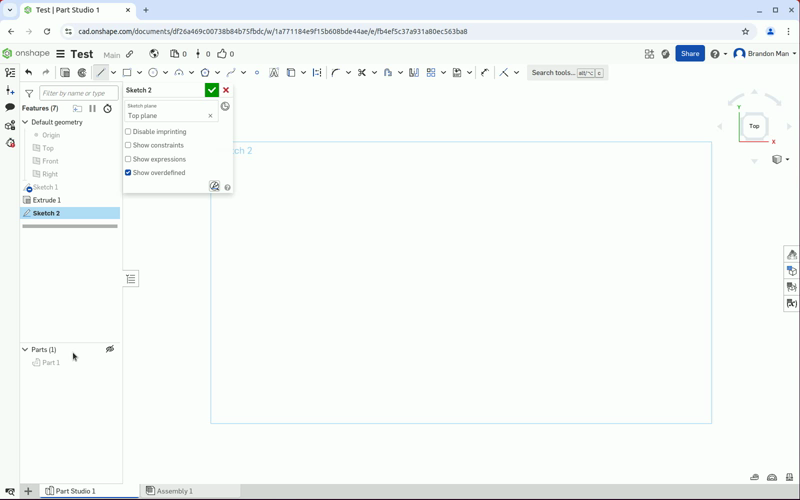
mouse_move(348, 319)
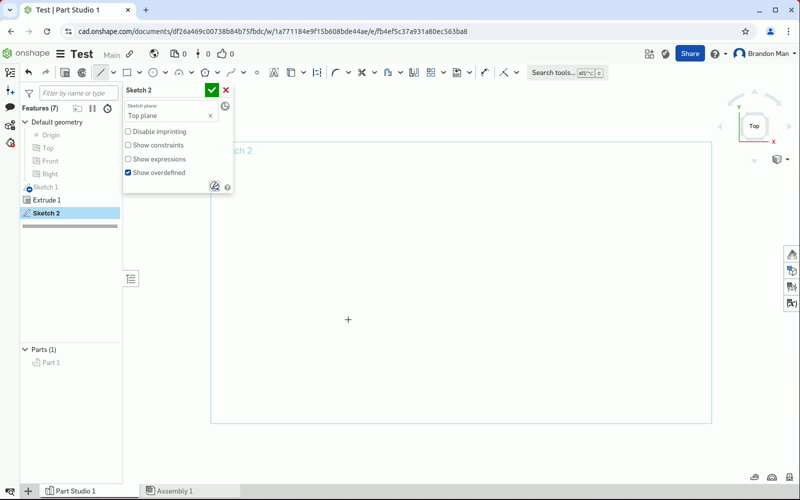
click(348, 319)
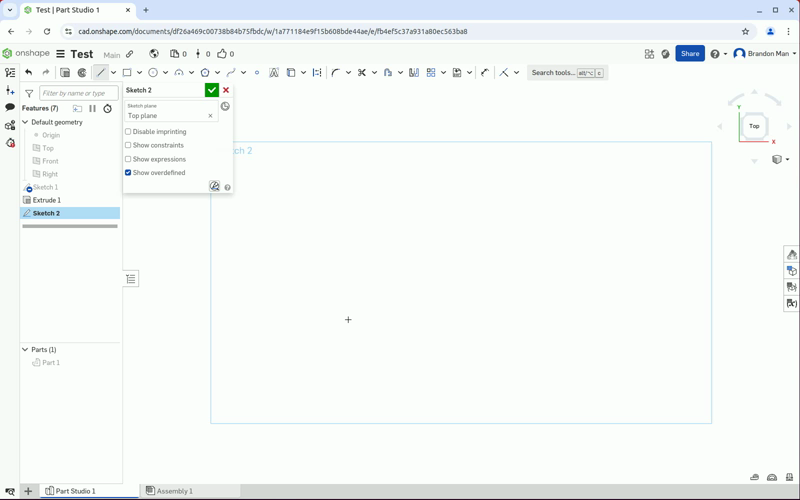
key_up(shift)
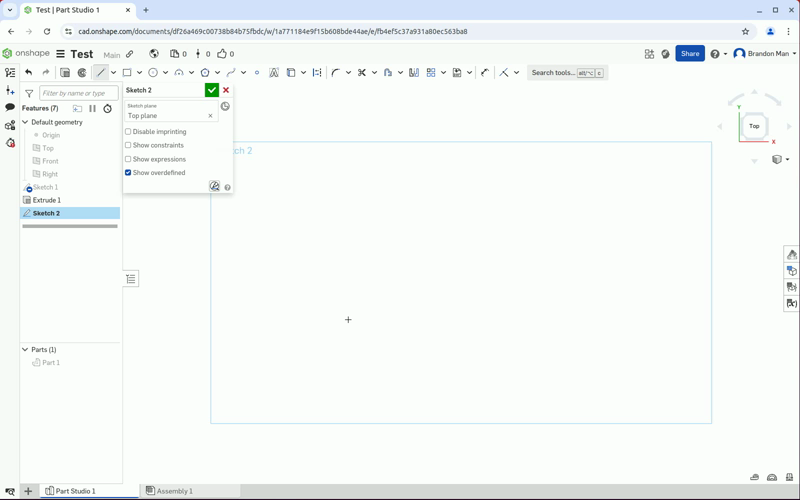
key_down(shift)
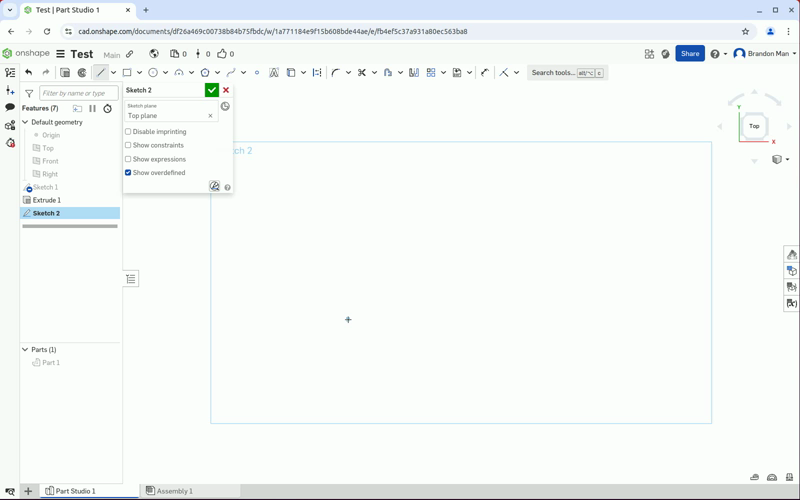
mouse_move(378, 319)
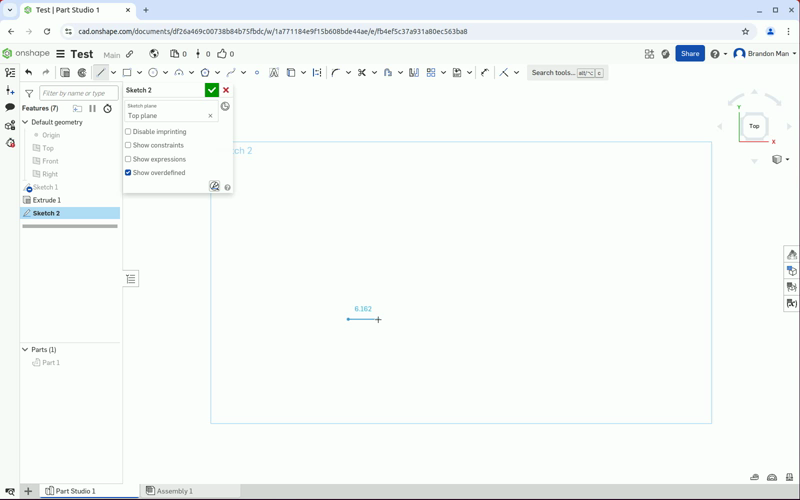
mouse_move(374, 319)
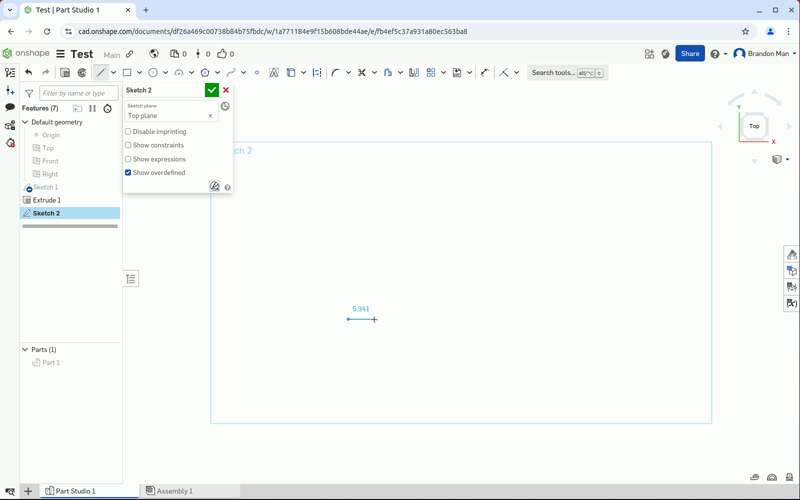
click(374, 319)
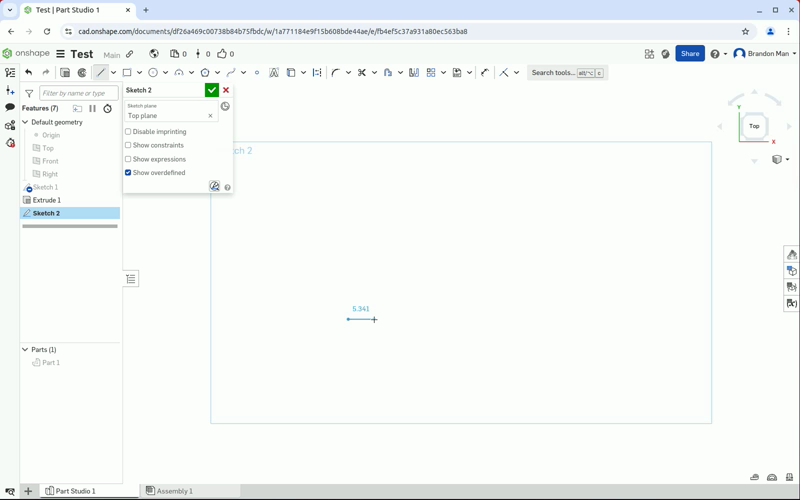
key_up(shift)
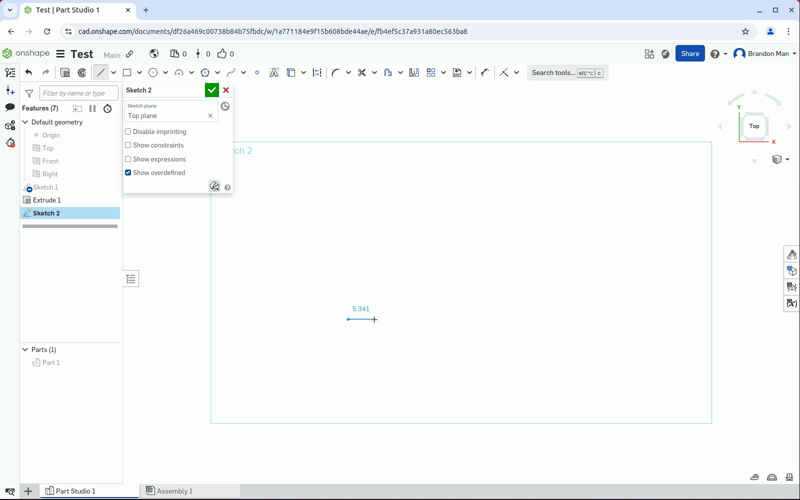
key_down(shift)
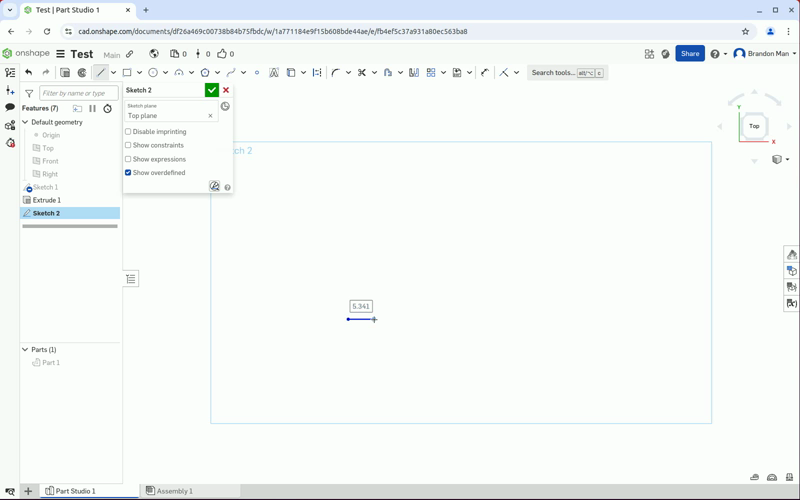
mouse_move(374, 196)
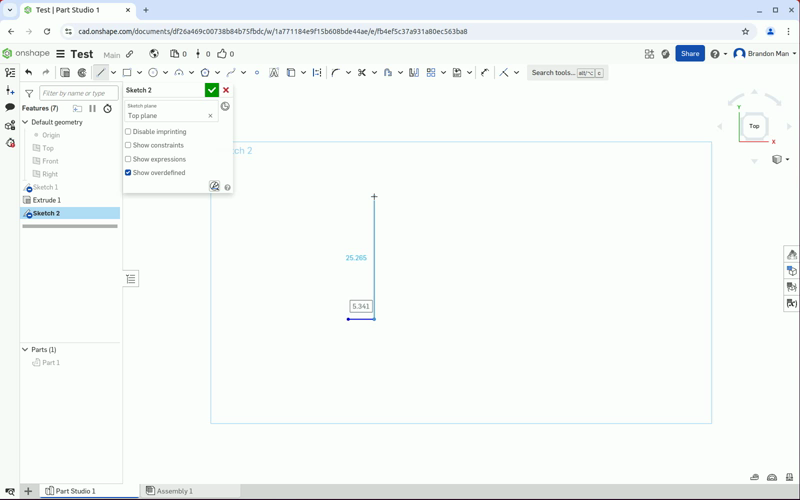
click(374, 196)
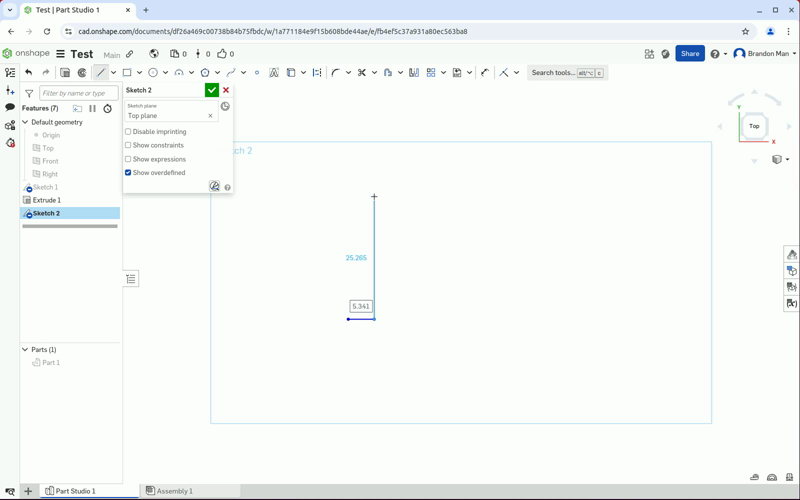
key_up(shift)
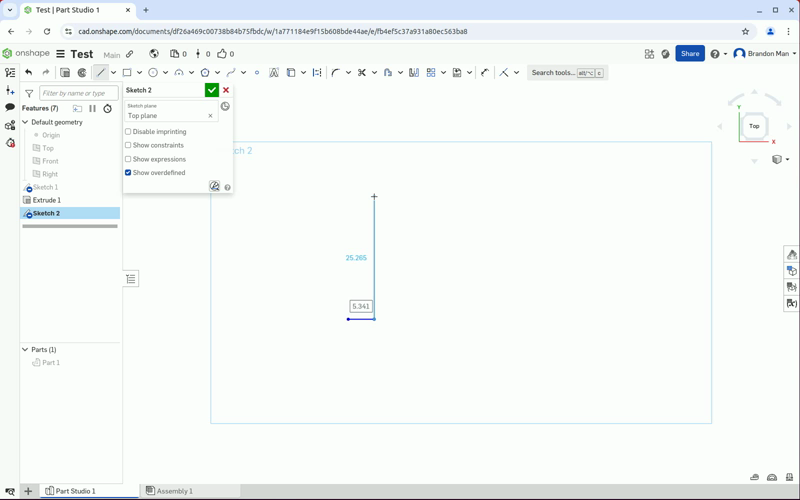
key_down(shift)
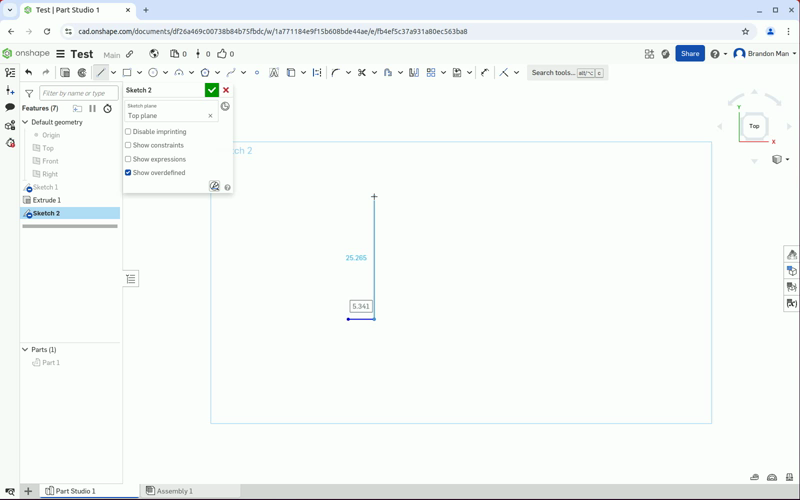
mouse_move(404, 196)
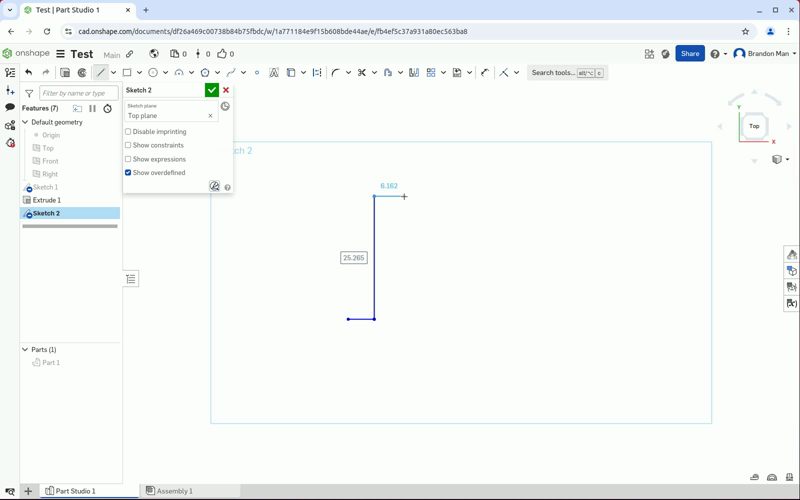
mouse_move(348, 196)
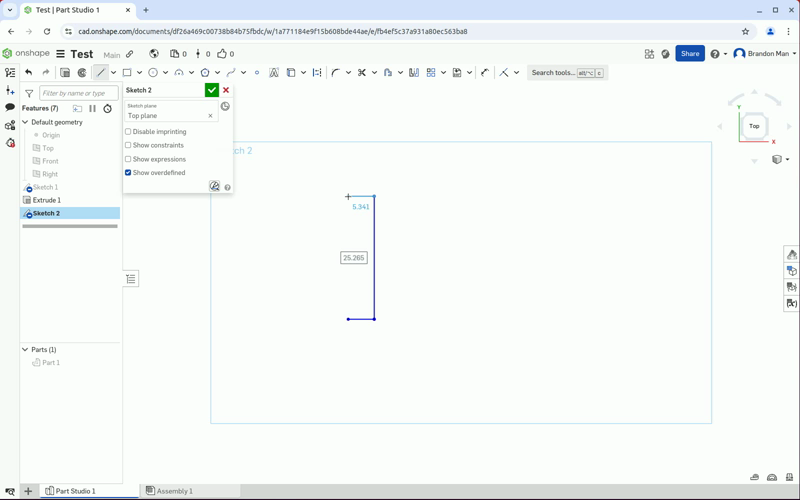
click(348, 196)
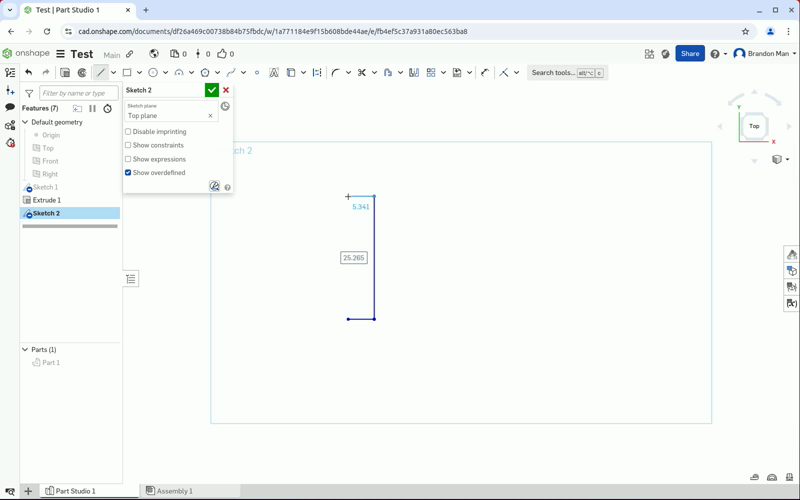
key_up(shift)
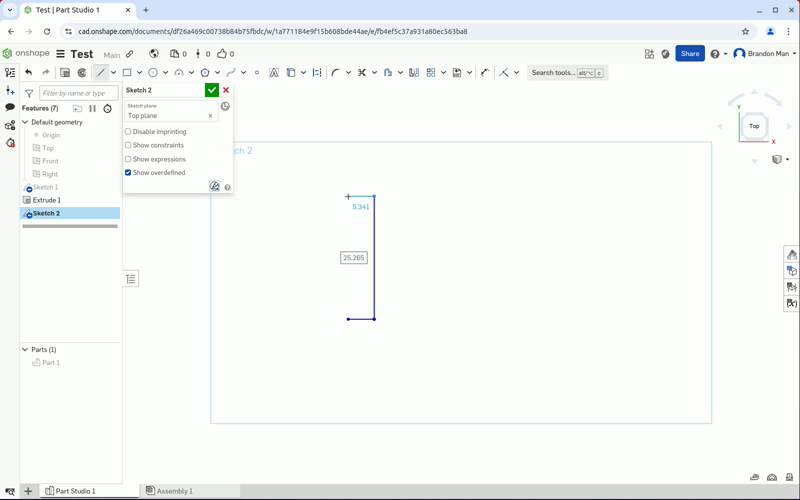
key_down(shift)
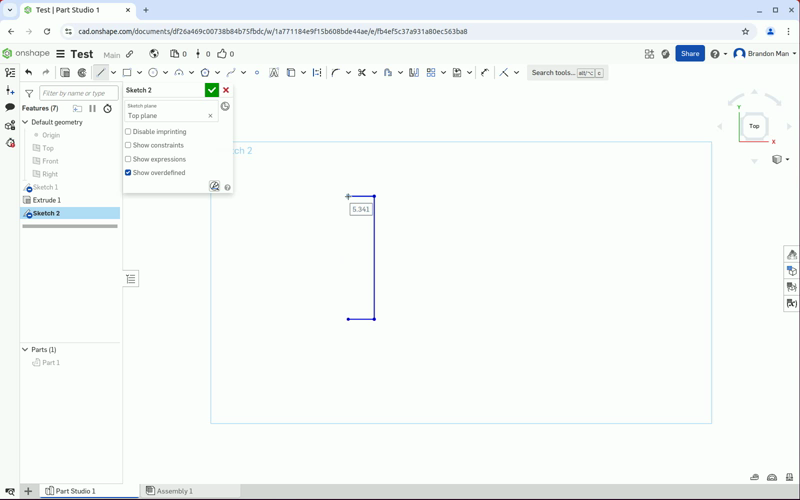
mouse_move(348, 319)
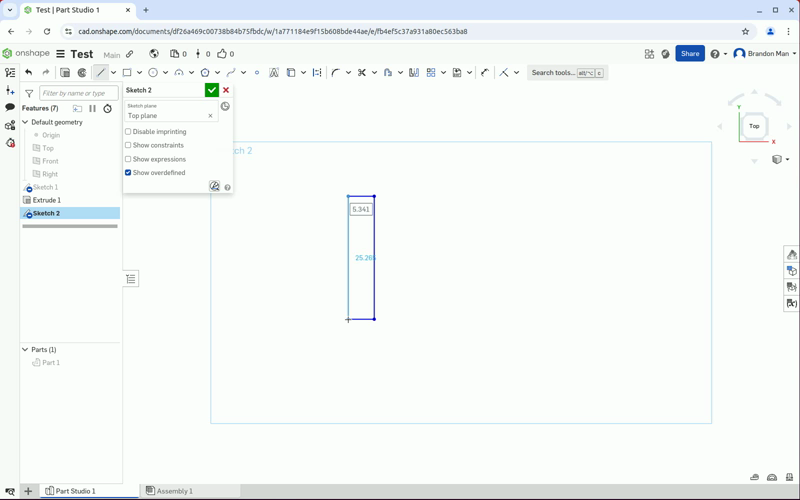
key_up(shift)
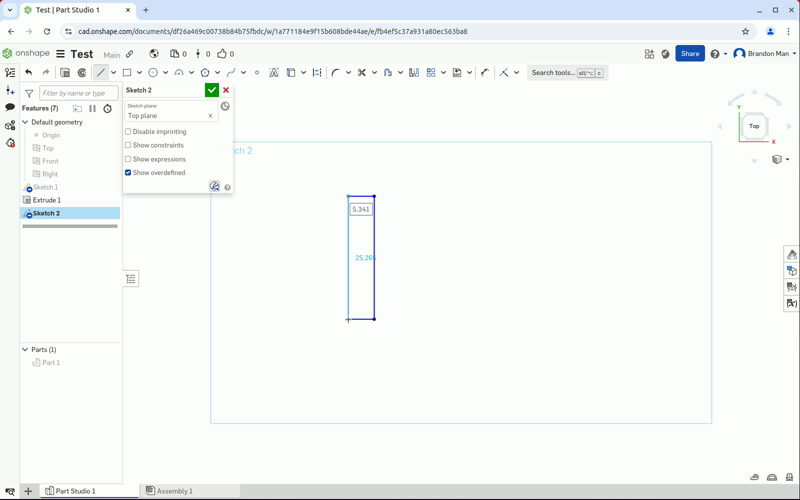
click(348, 319)
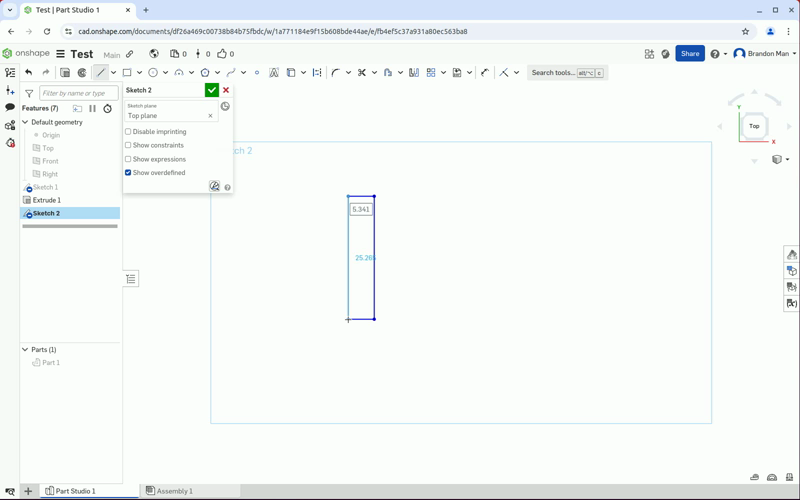
key(esc)
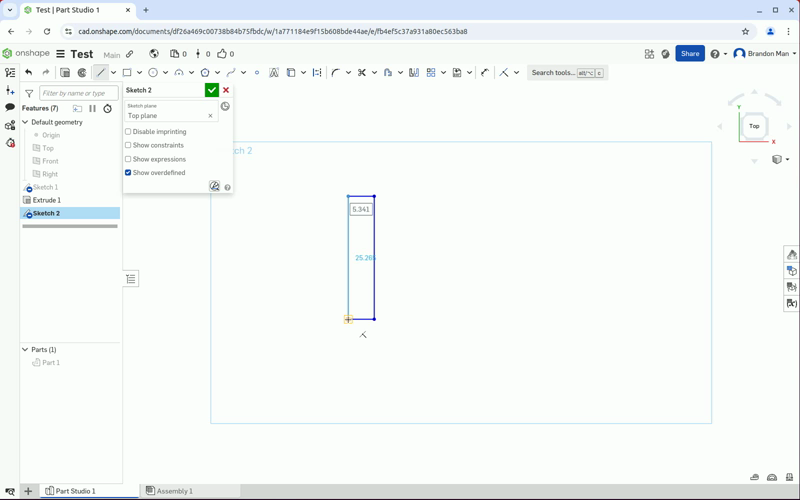
mouse_move(356, 231)
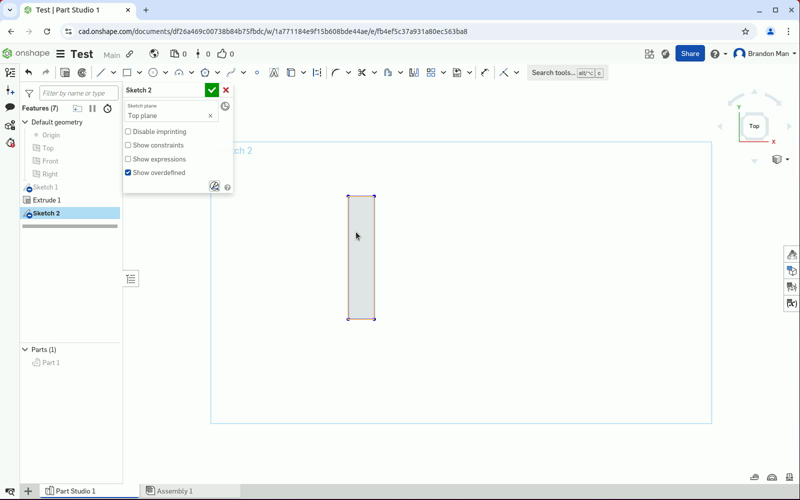
click(356, 231)
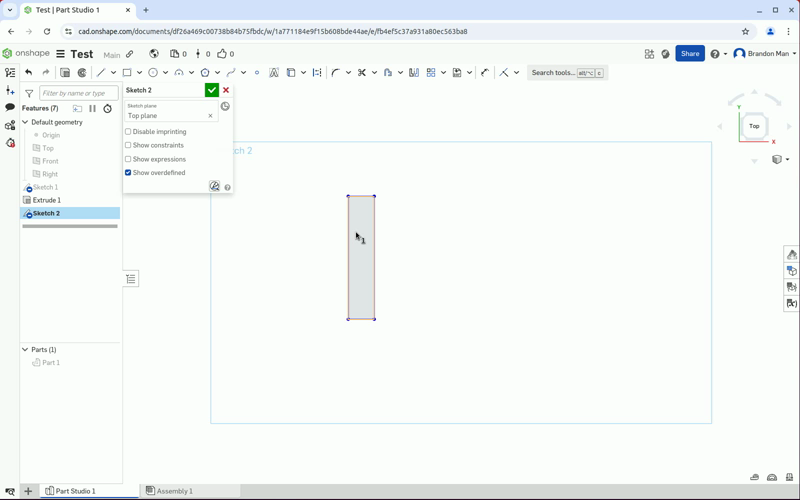
mouse_move(73, 352)
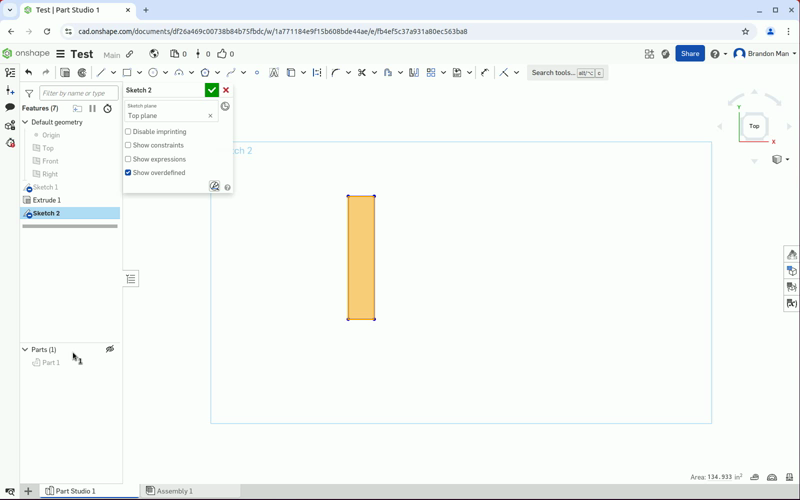
key(shift+y)
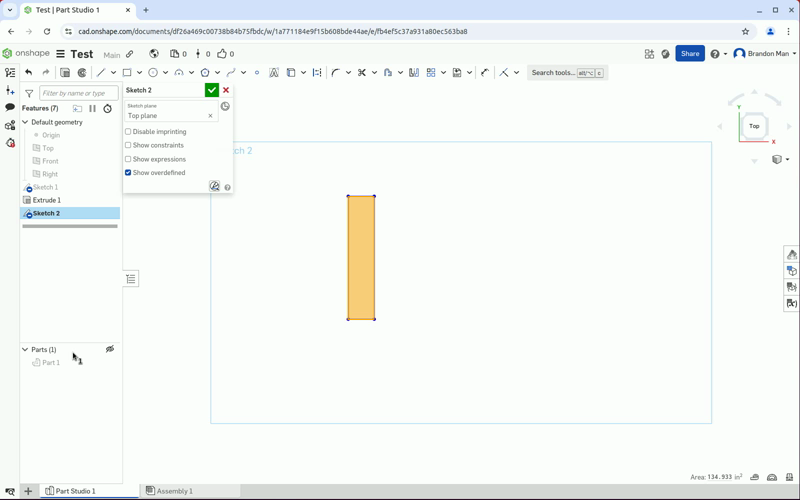
key(shift+e)
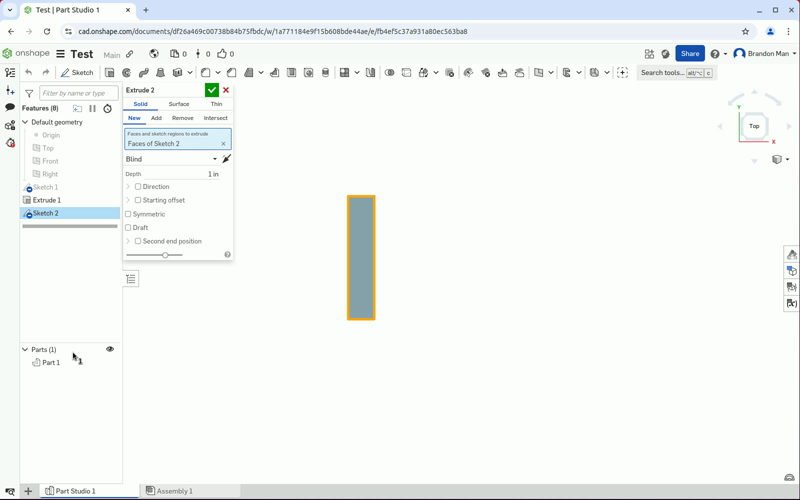
mouse_move(143, 106)
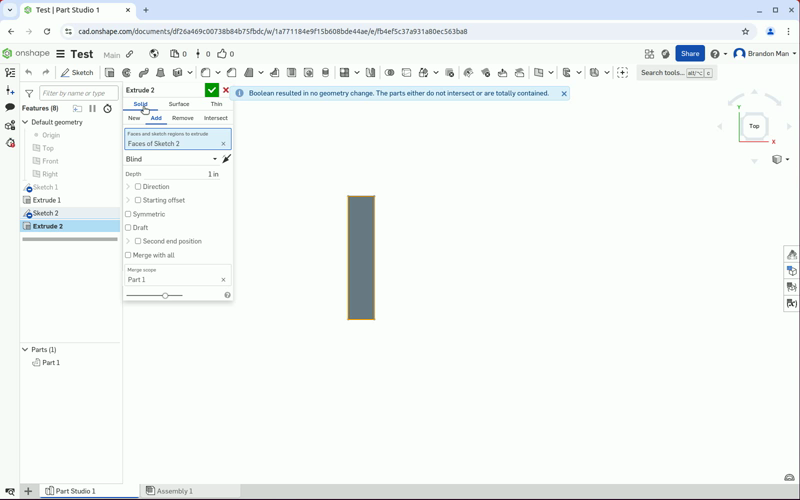
click(143, 106)
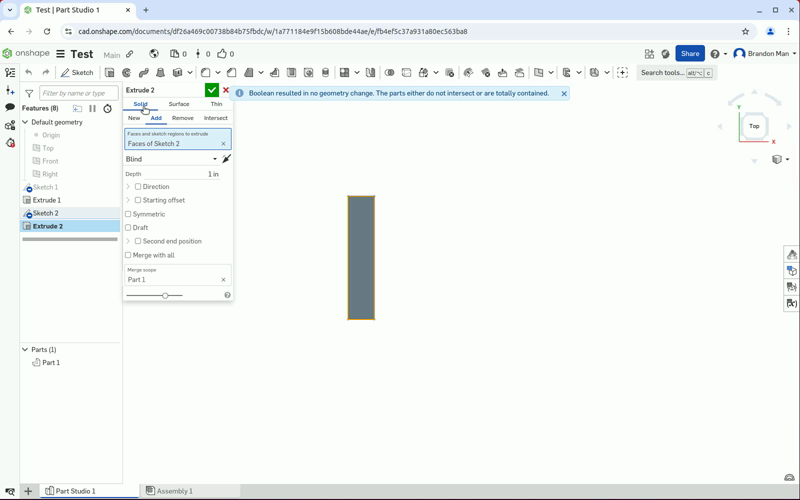
mouse_move(137, 120)
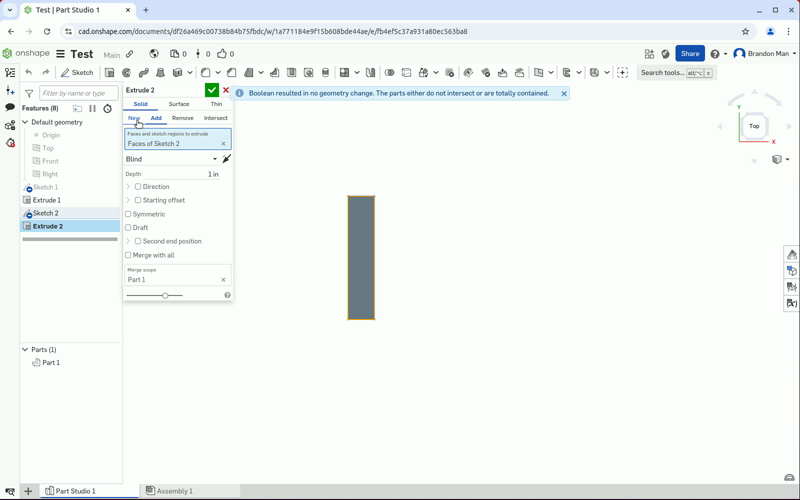
click(137, 120)
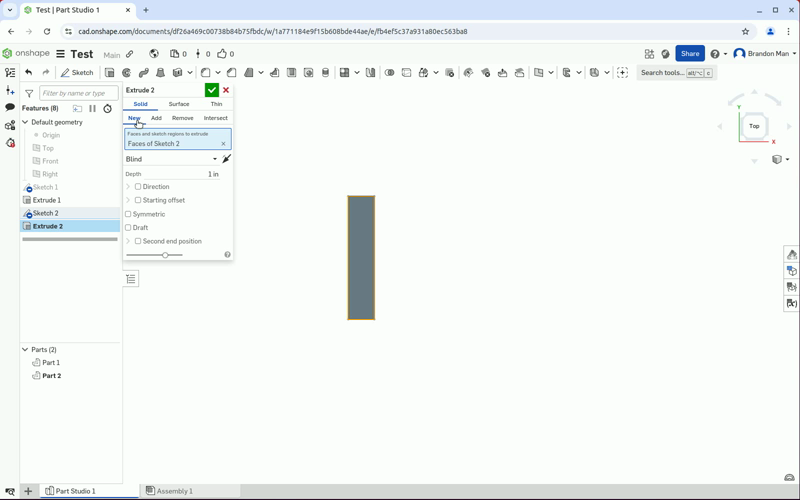
key(tab, 4)
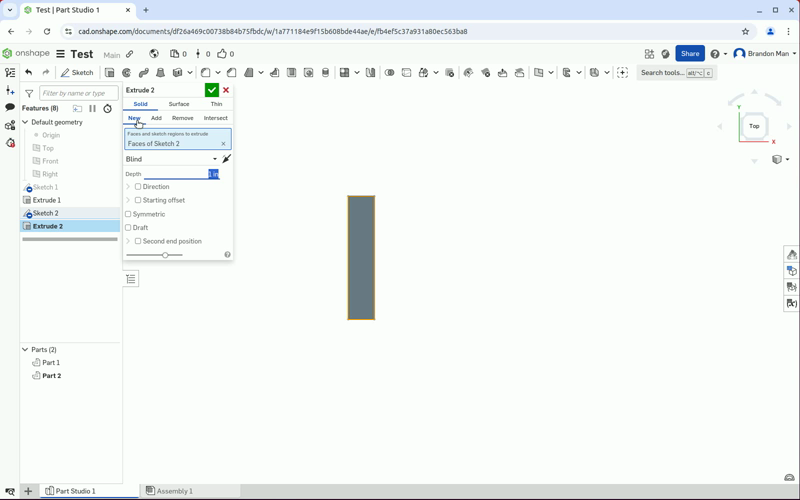
text(3.611)
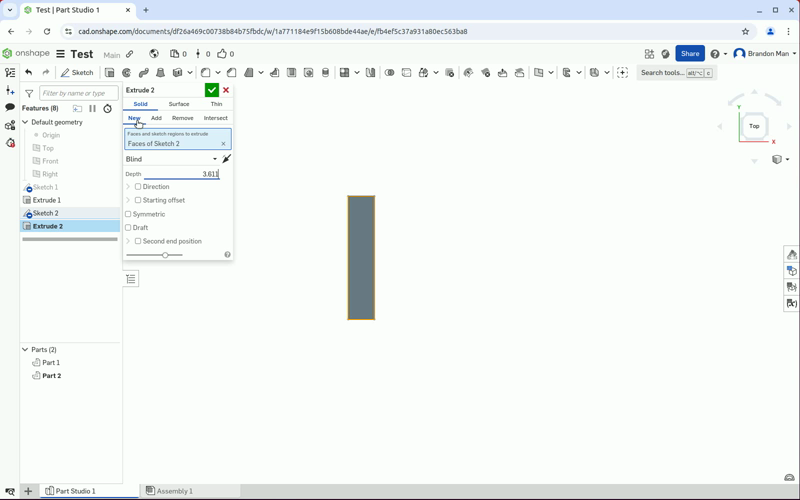
key(enter)
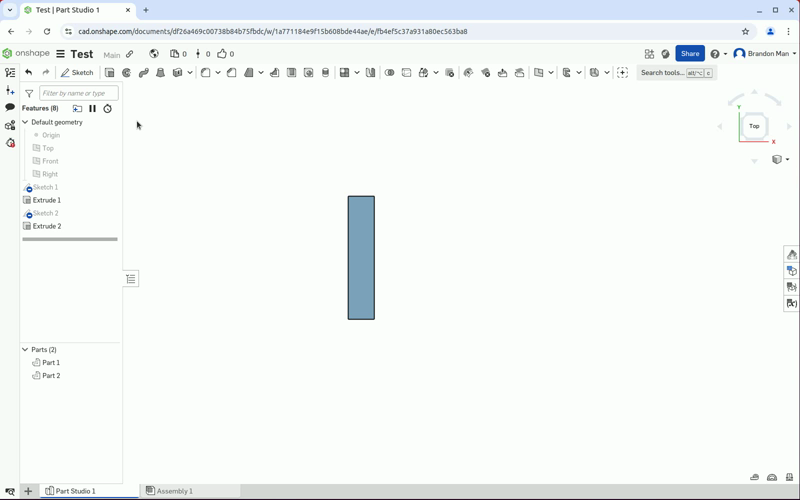
key(shift+h)
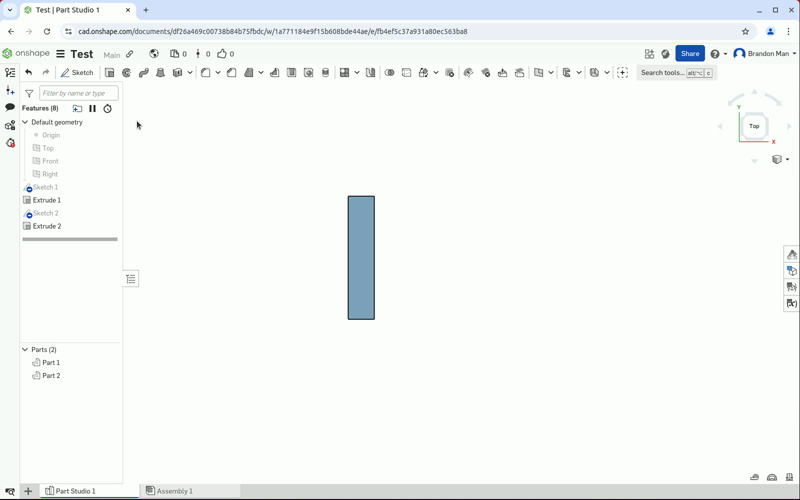
key(shift+h)
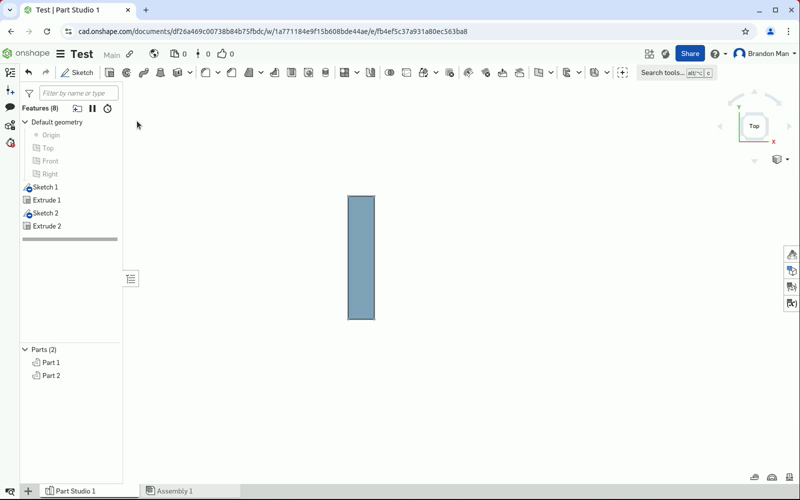
key(shift+7)
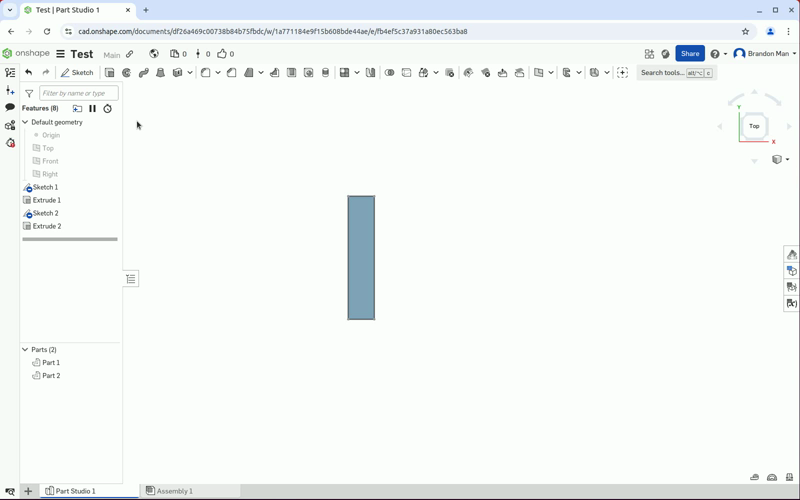
key(up, 3)
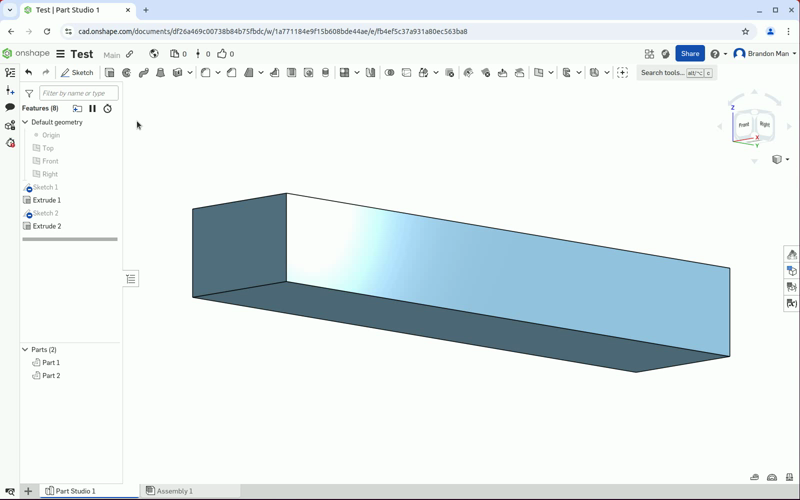
key(left, 3)
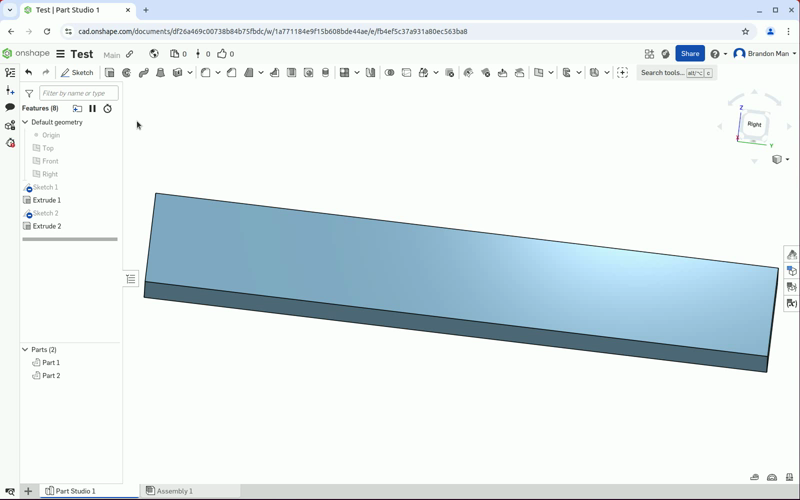
key(right, 3)
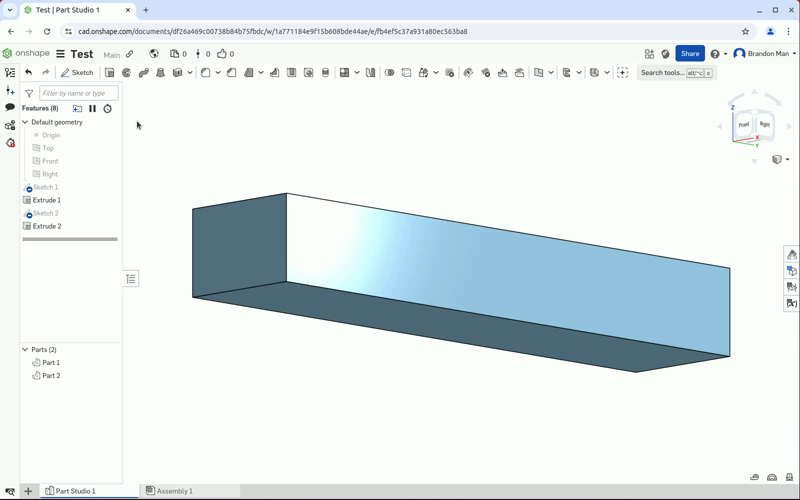
key(down, 3)
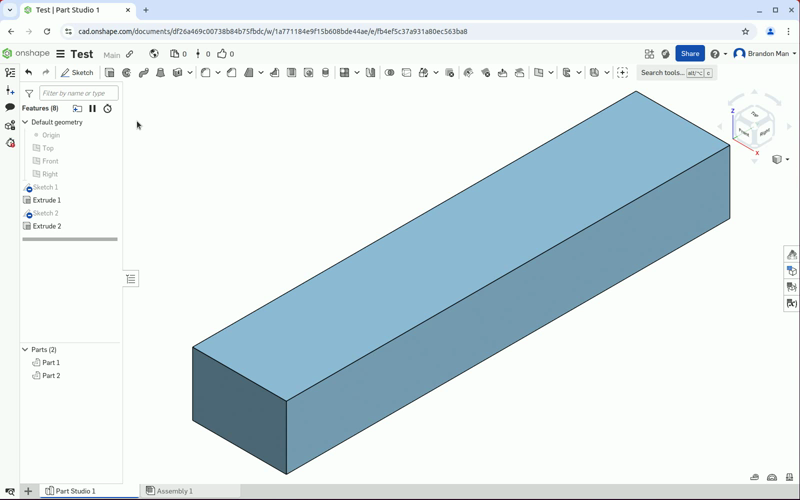
mouse_move(73, 189)
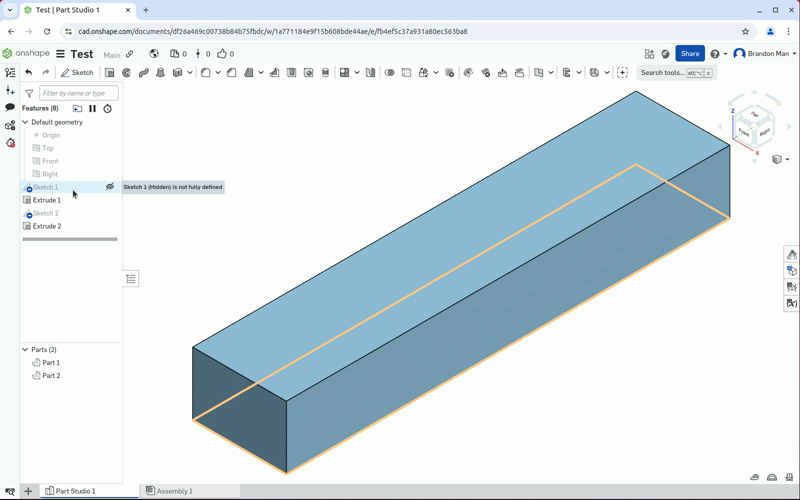
click(73, 189)